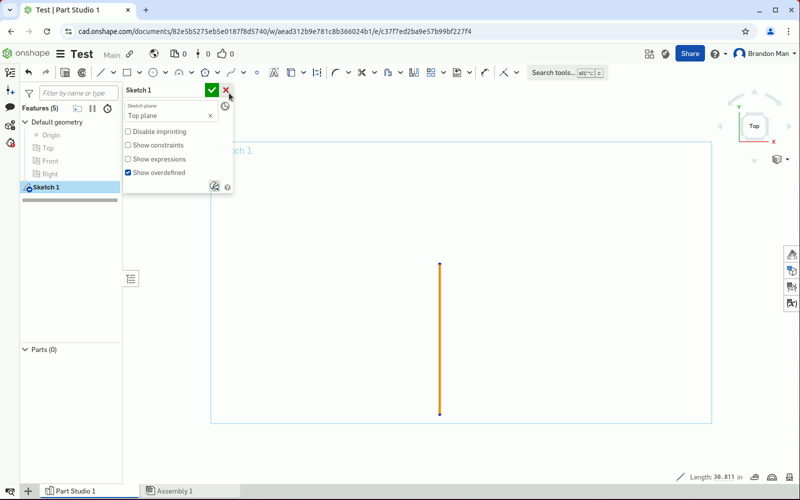
key(shift+h)
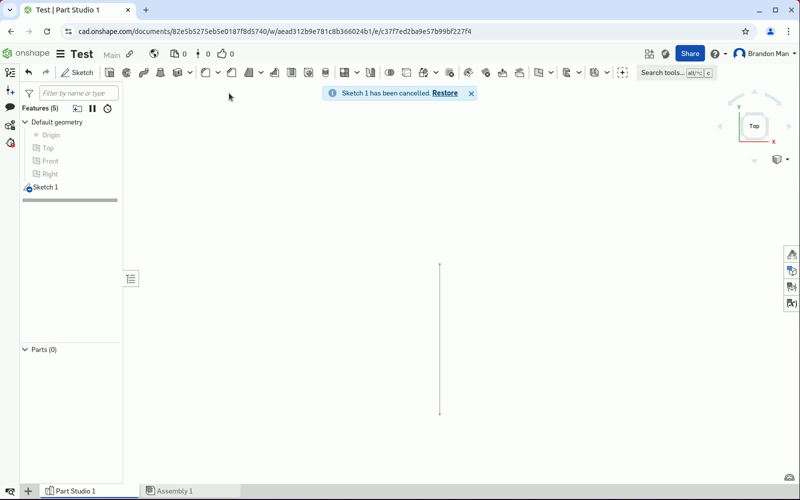
key(shift+s)
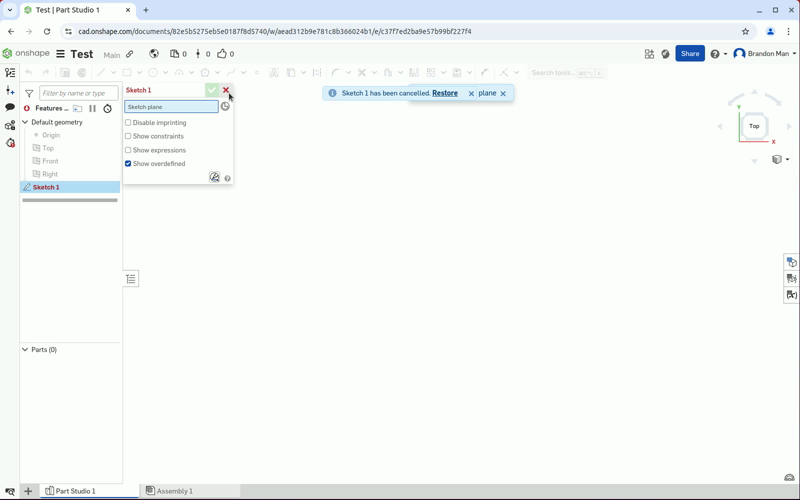
mouse_move(73, 150)
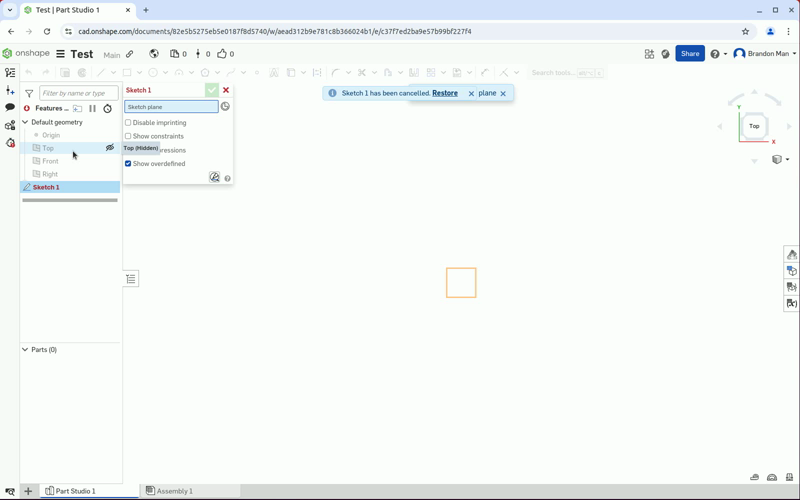
click(73, 150)
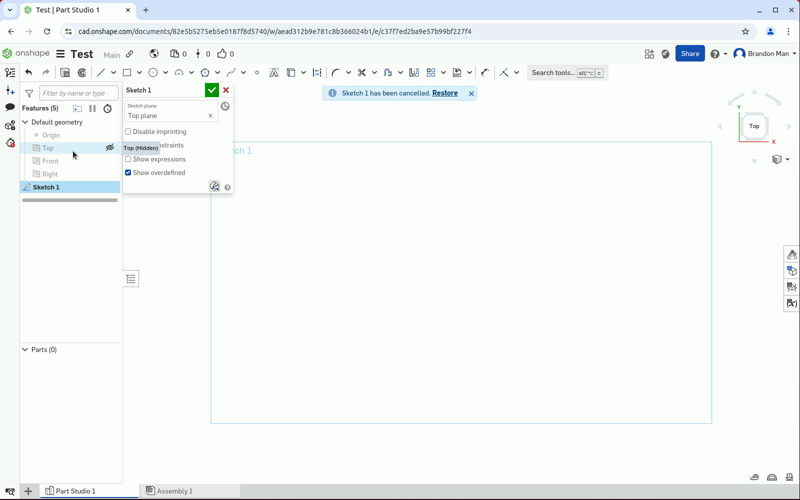
mouse_move(73, 352)
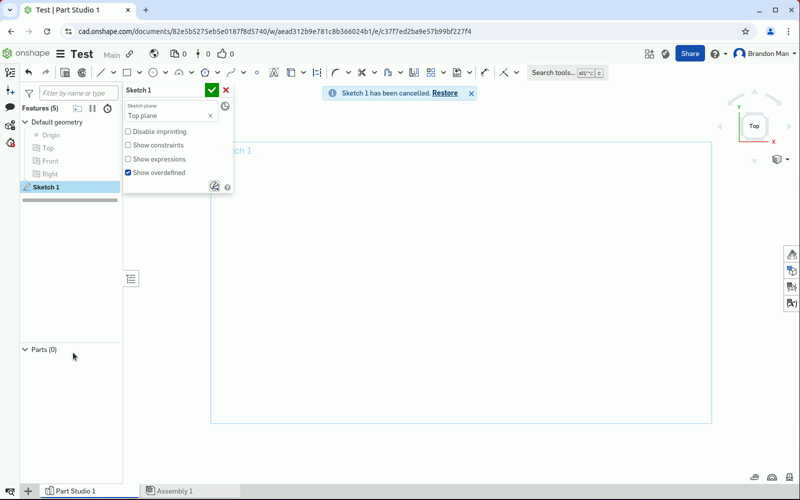
key(y)
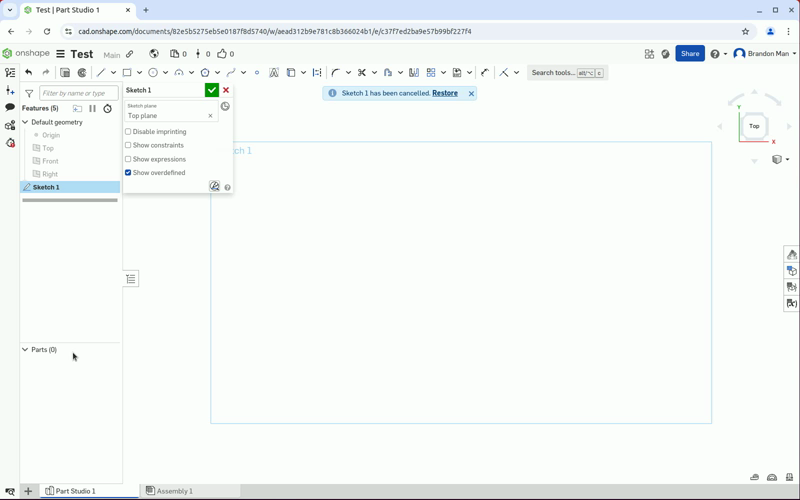
key(l)
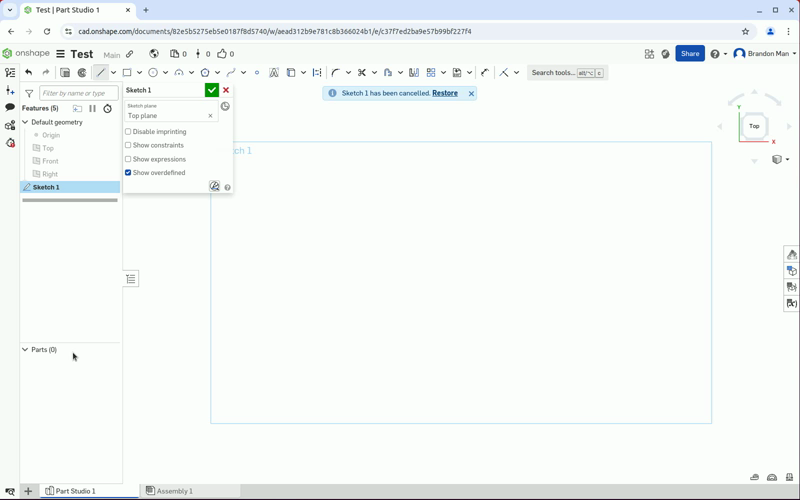
key_down(shift)
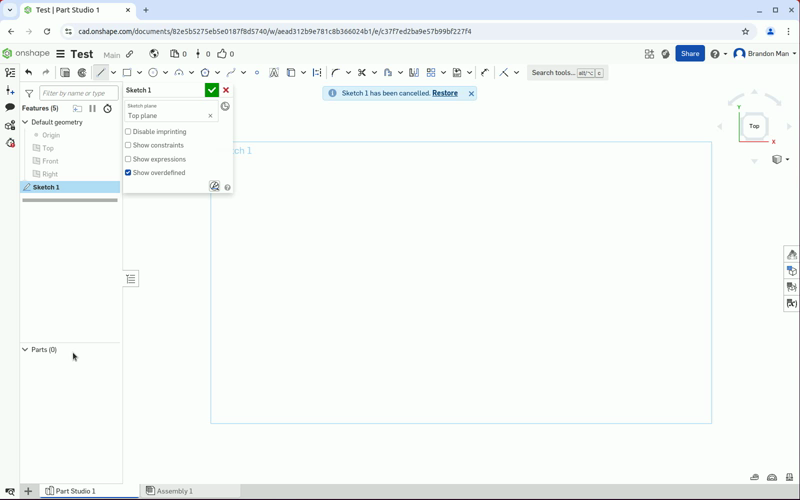
mouse_move(427, 307)
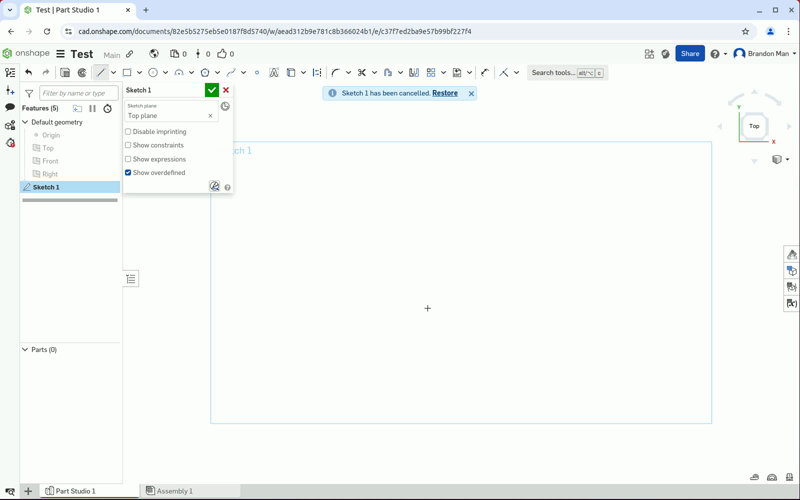
click(427, 307)
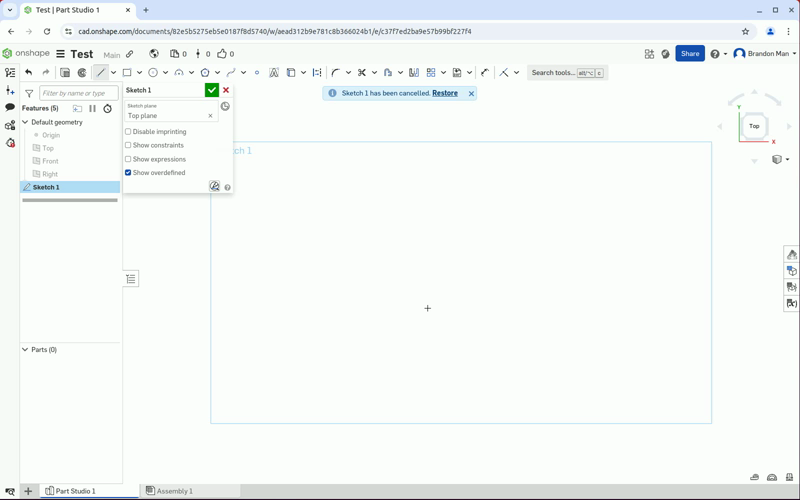
key_up(shift)
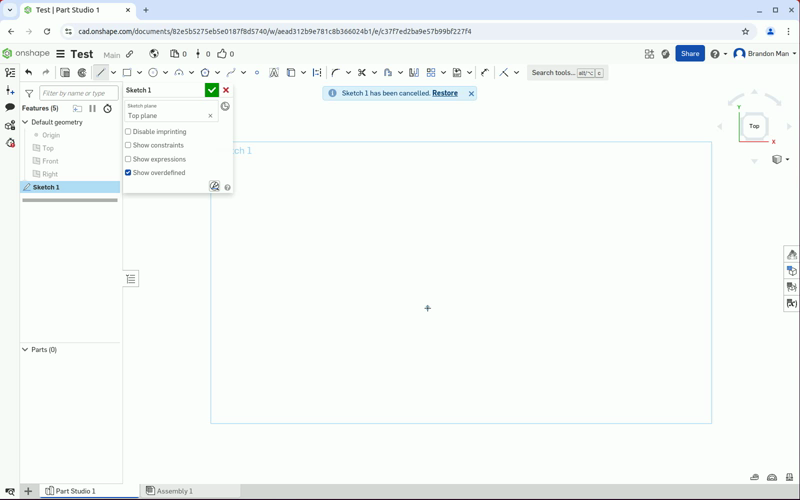
key_down(shift)
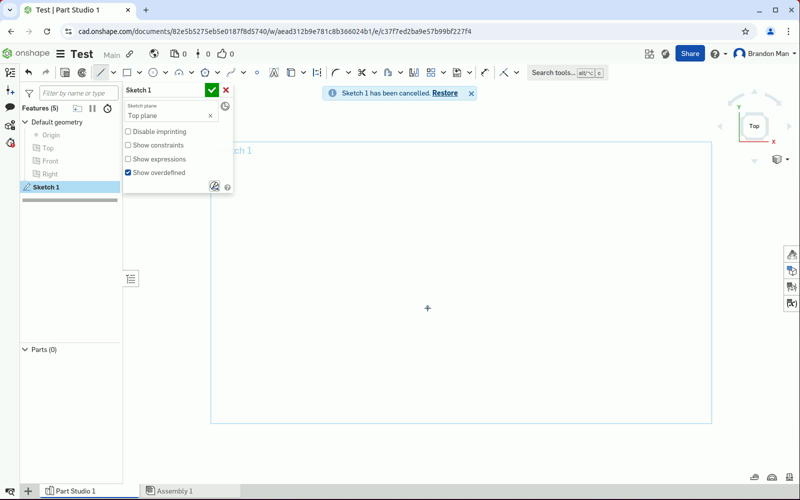
mouse_move(494, 307)
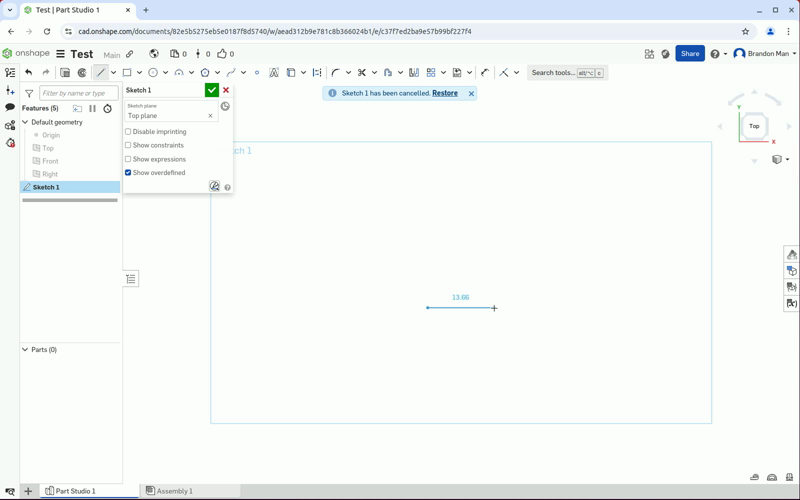
click(494, 307)
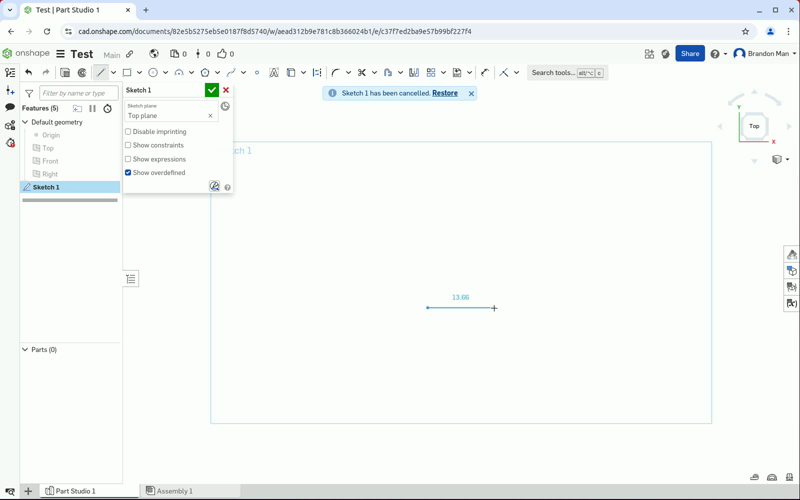
key_up(shift)
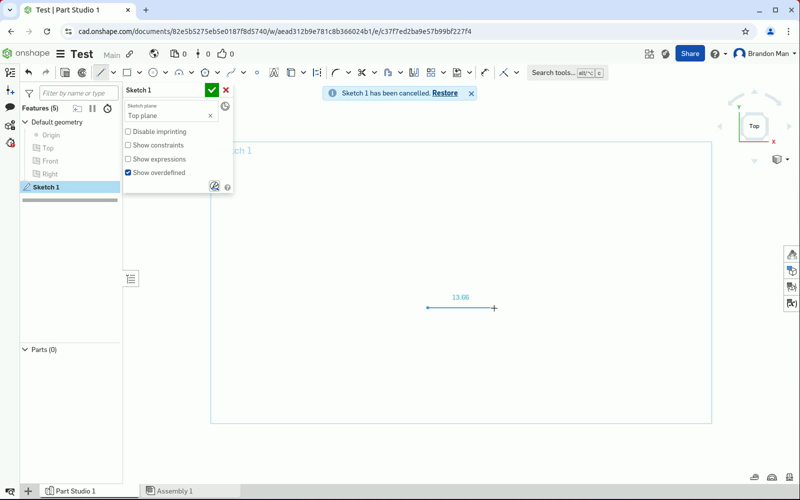
key_down(shift)
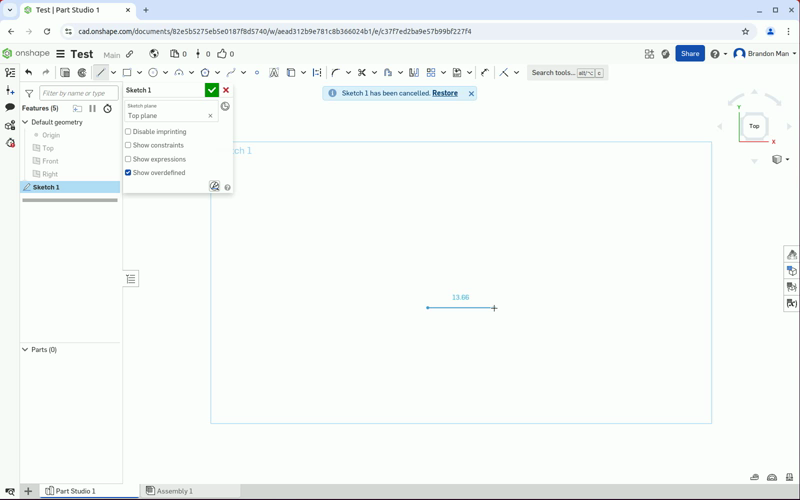
mouse_move(524, 307)
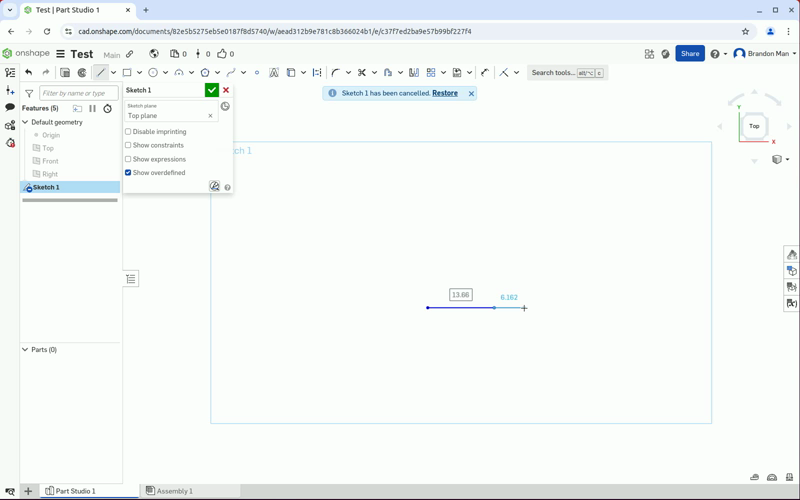
mouse_move(494, 258)
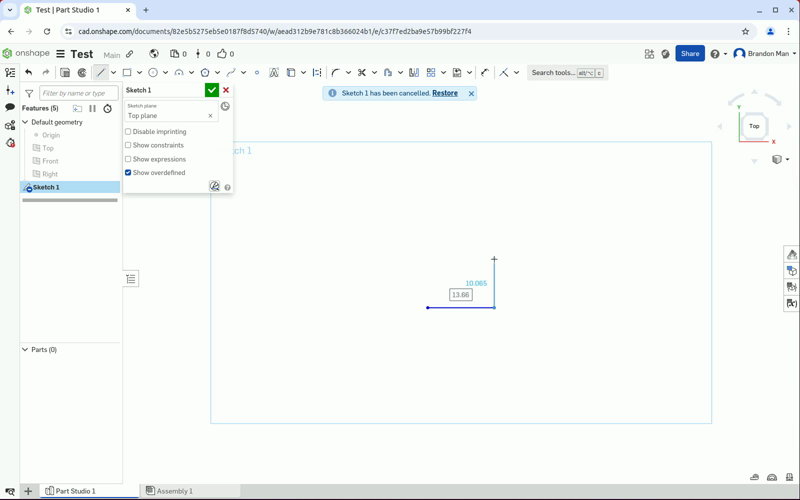
click(494, 258)
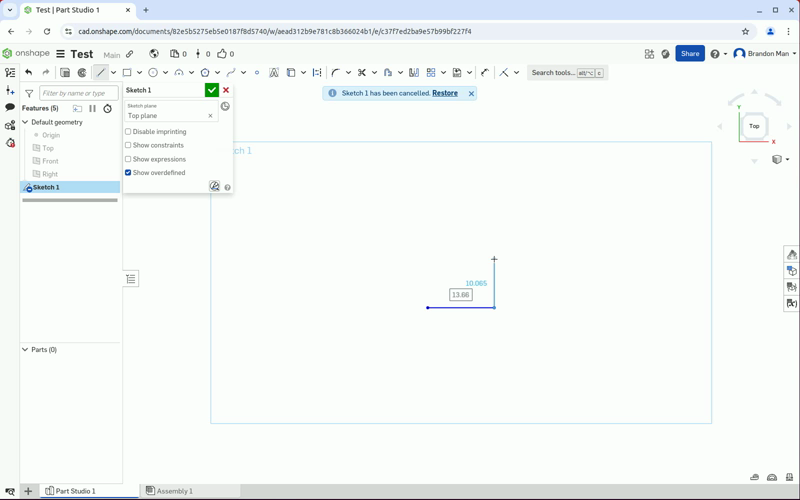
key_up(shift)
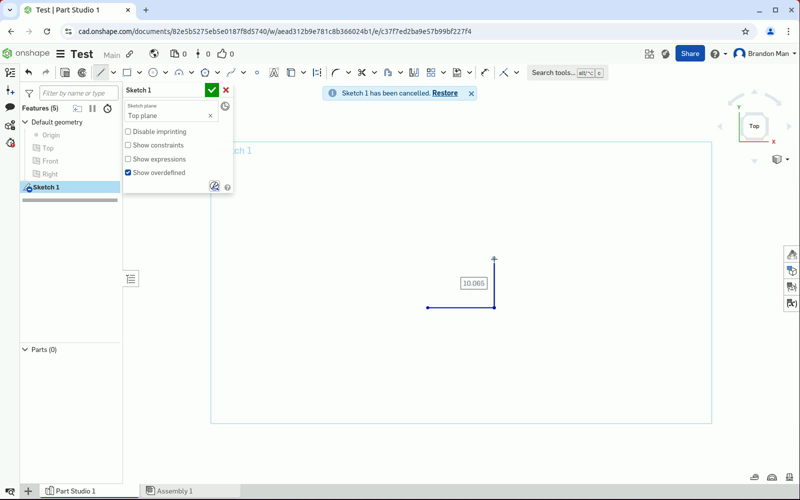
key_down(shift)
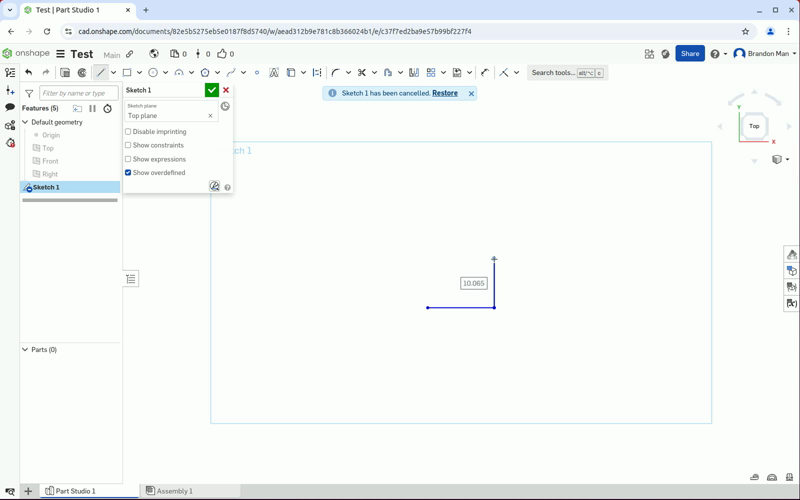
mouse_move(427, 258)
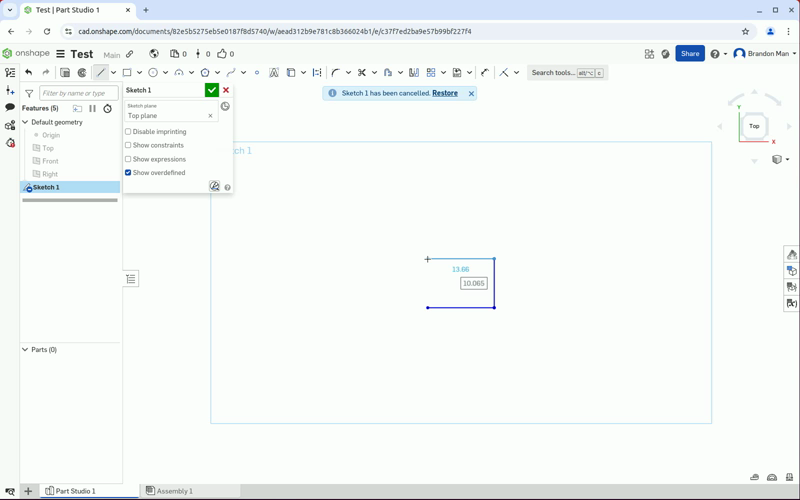
click(427, 258)
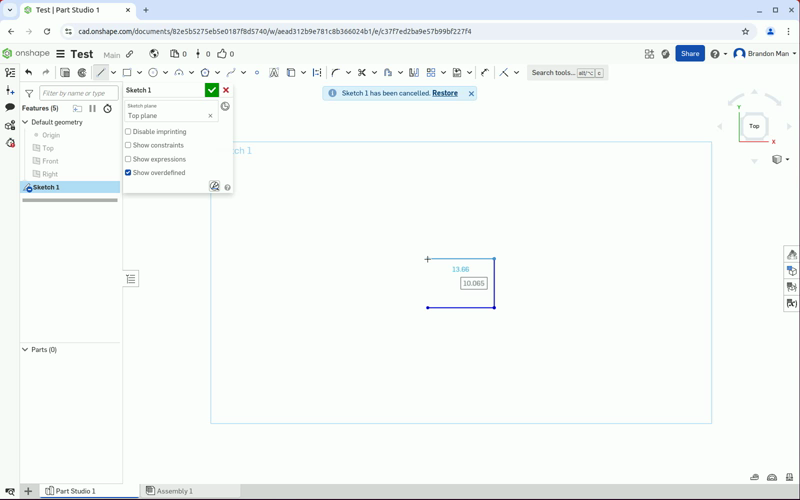
key_up(shift)
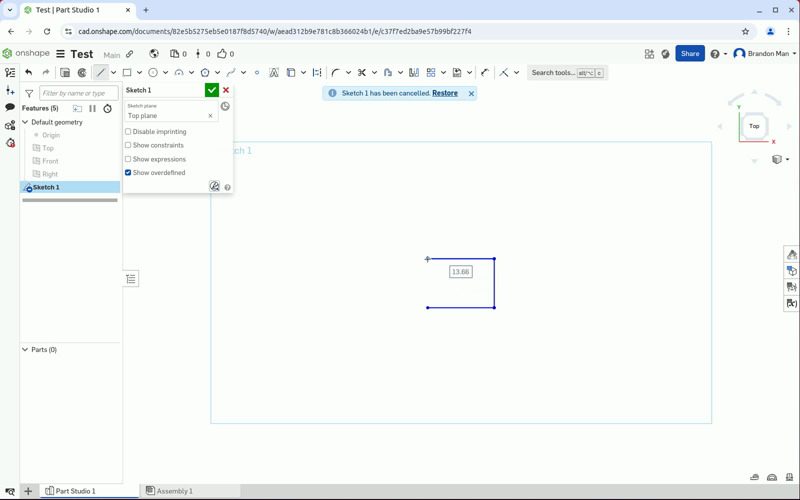
mouse_move(457, 258)
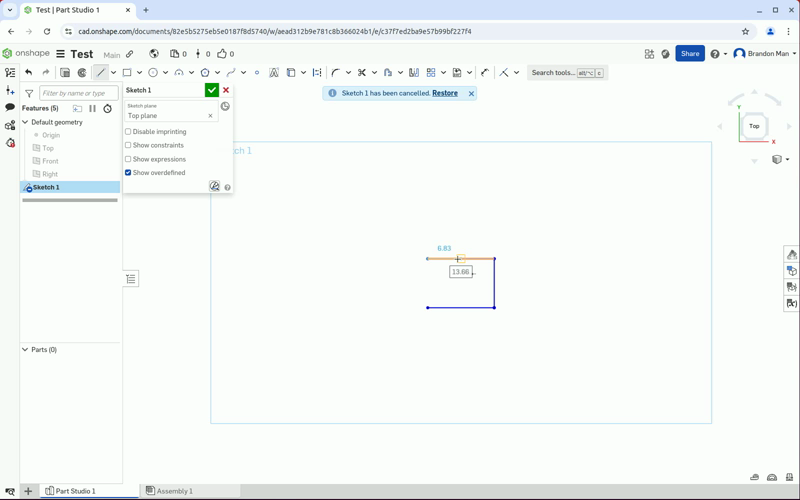
key_down(shift)
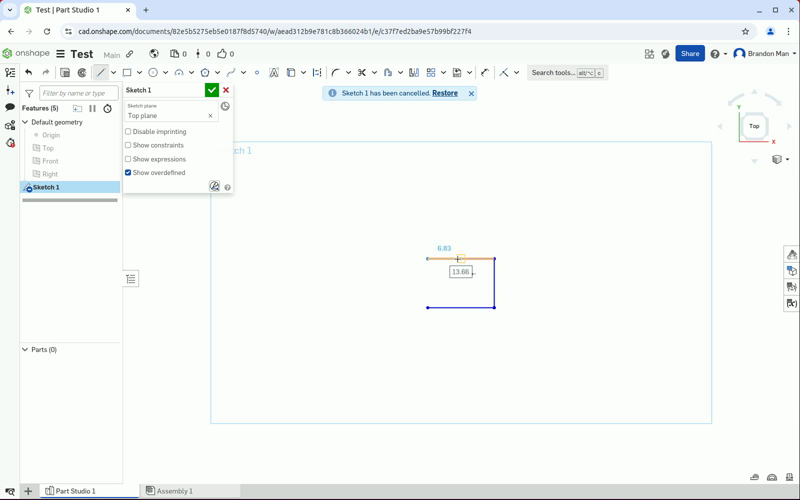
mouse_move(427, 307)
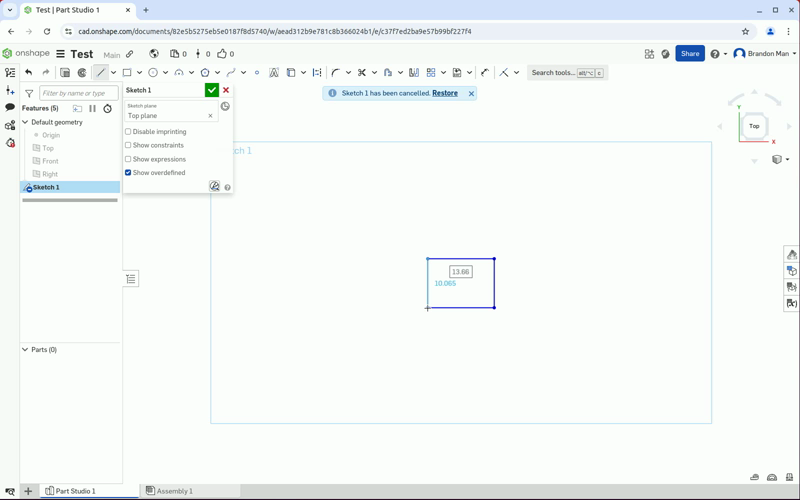
key_up(shift)
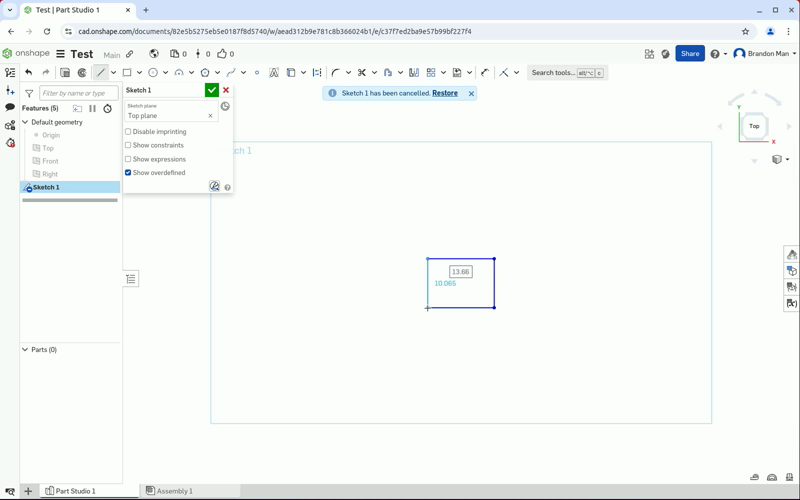
click(427, 307)
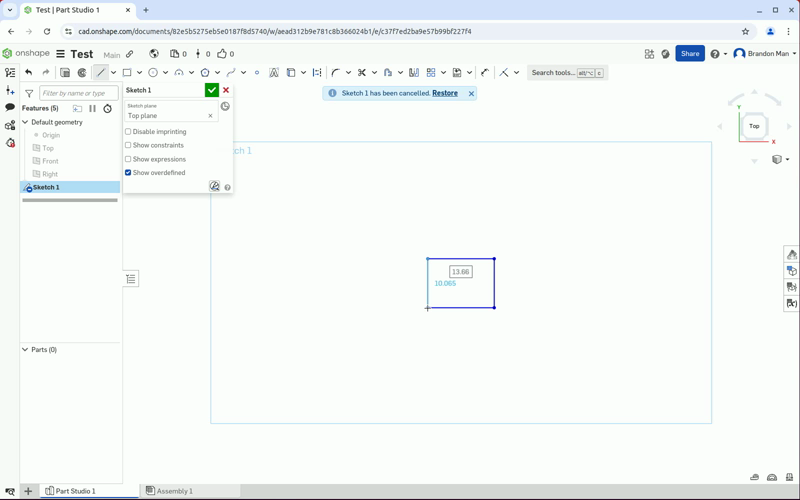
key(esc)
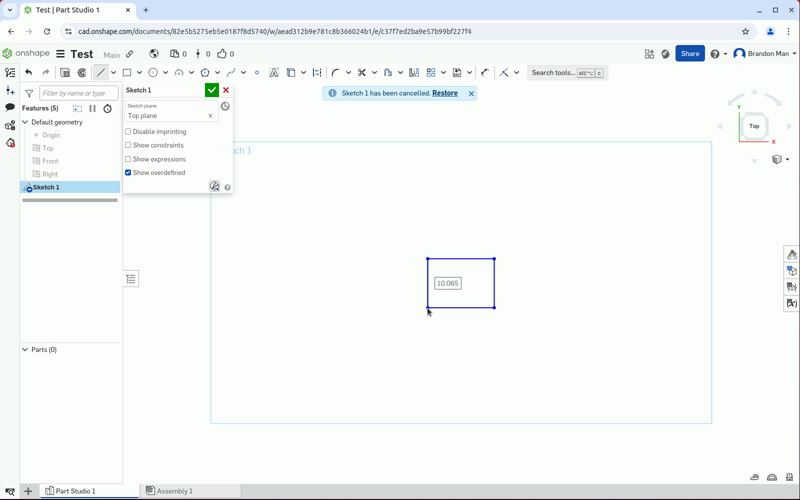
mouse_move(454, 290)
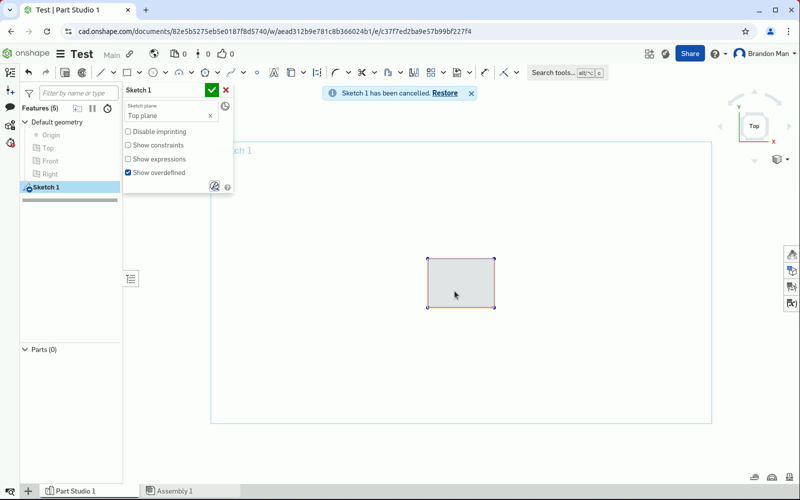
click(454, 290)
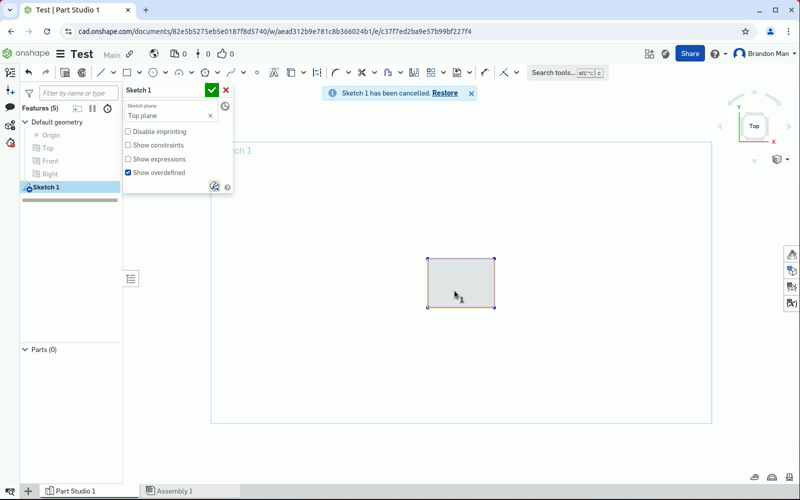
mouse_move(73, 352)
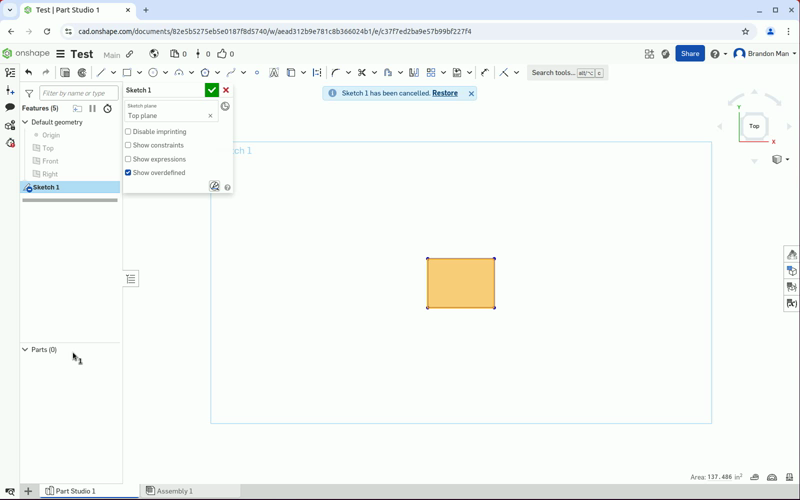
key(shift+y)
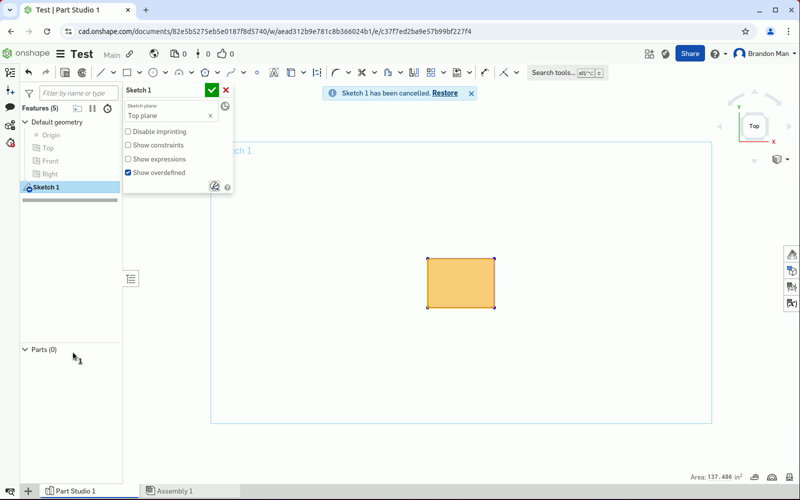
key(shift+e)
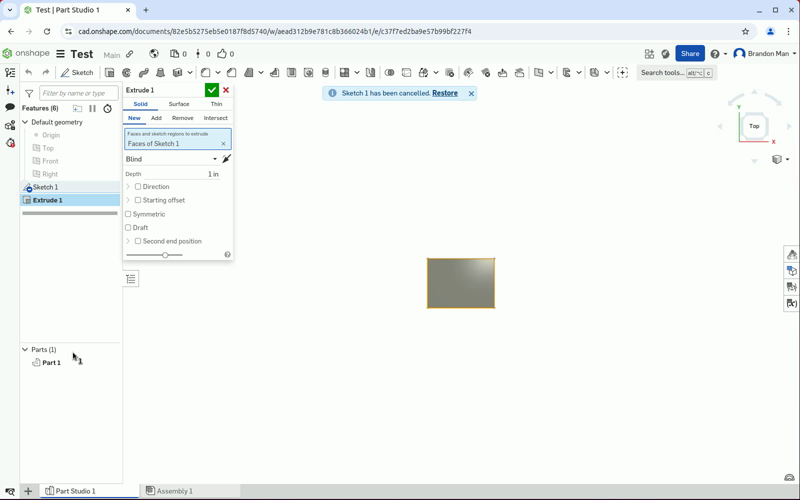
mouse_move(143, 106)
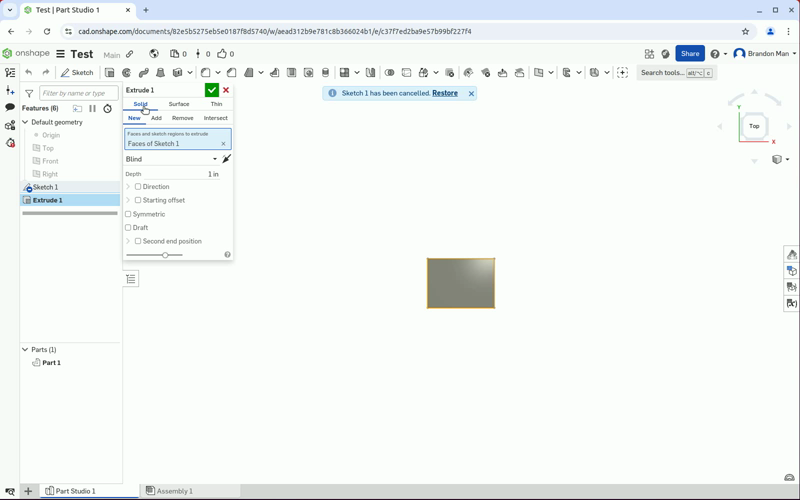
click(143, 106)
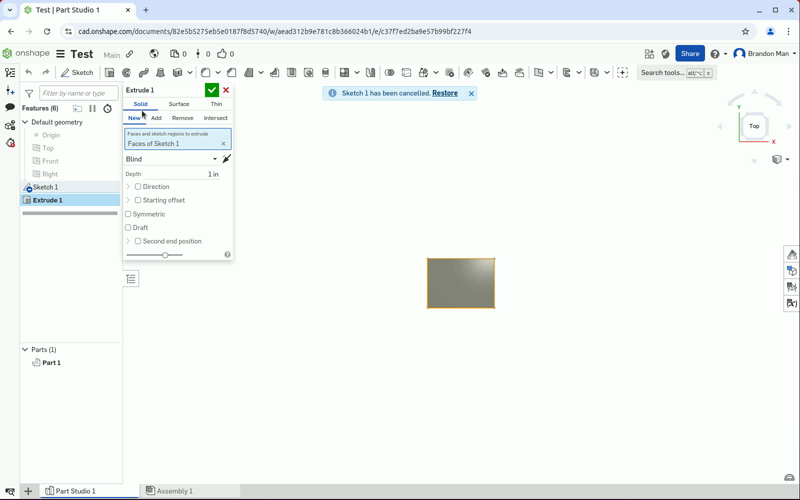
mouse_move(137, 120)
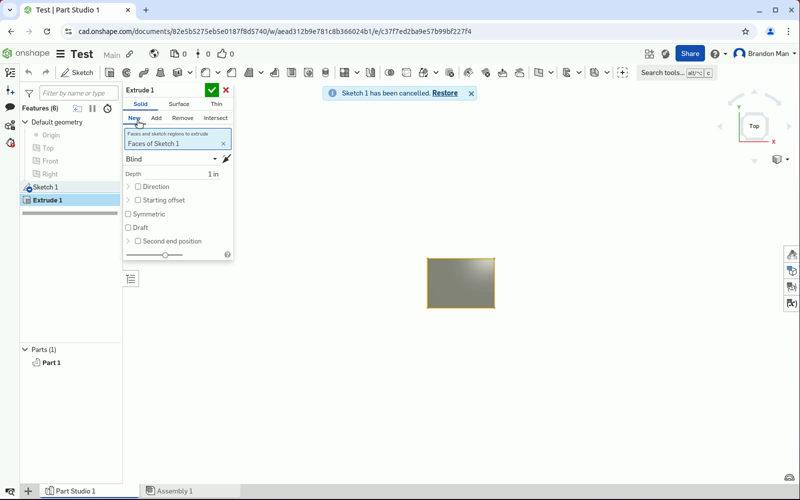
click(137, 120)
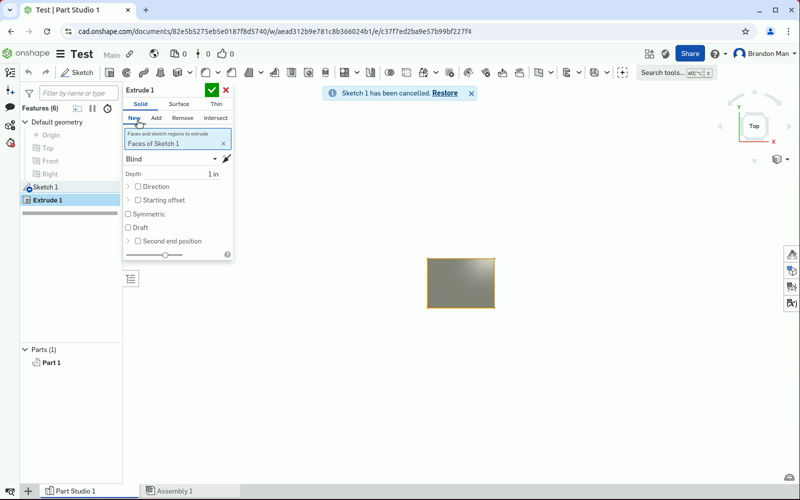
key(tab, 4)
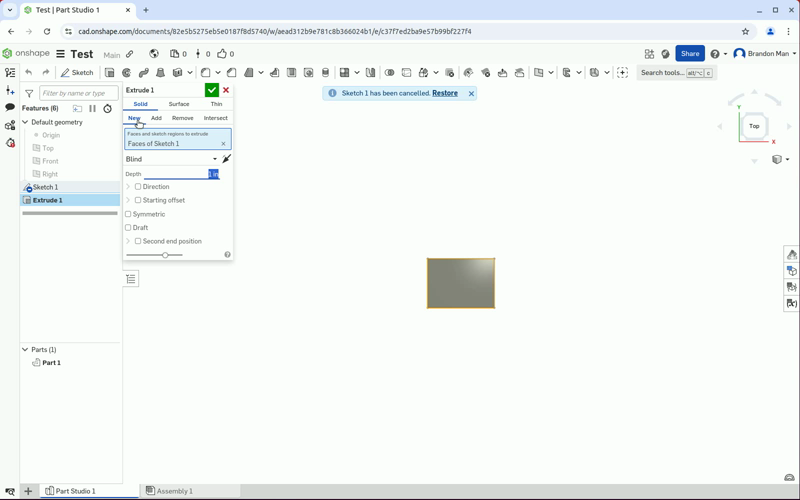
text(10.351)
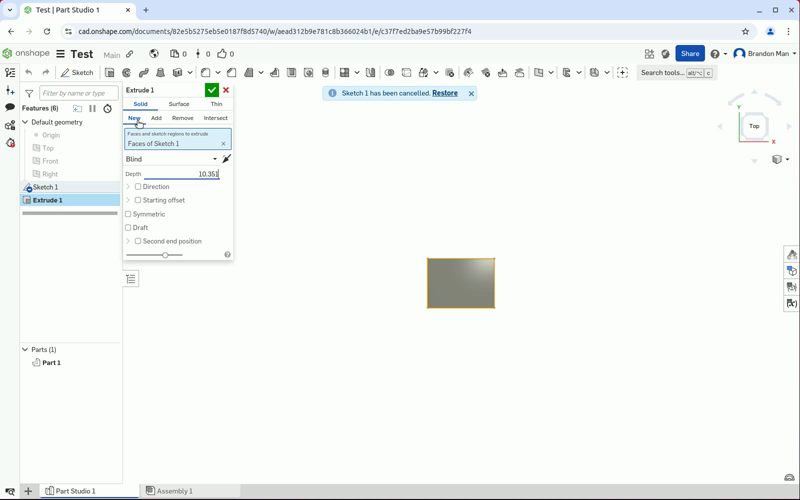
key(enter)
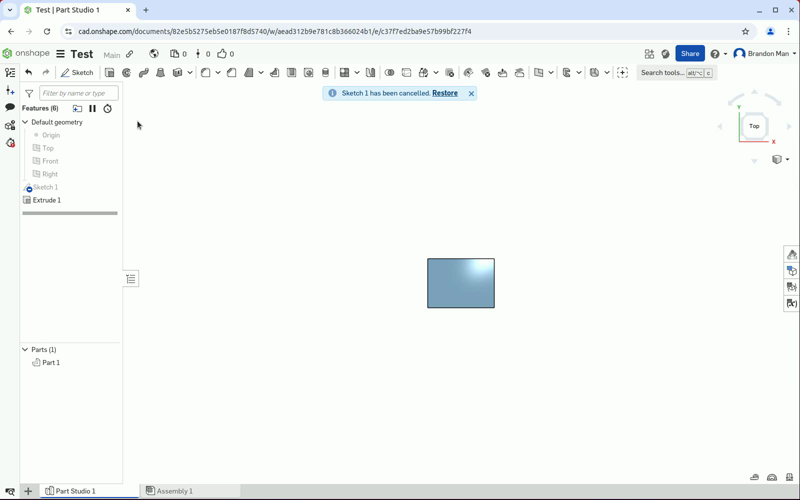
key(shift+h)
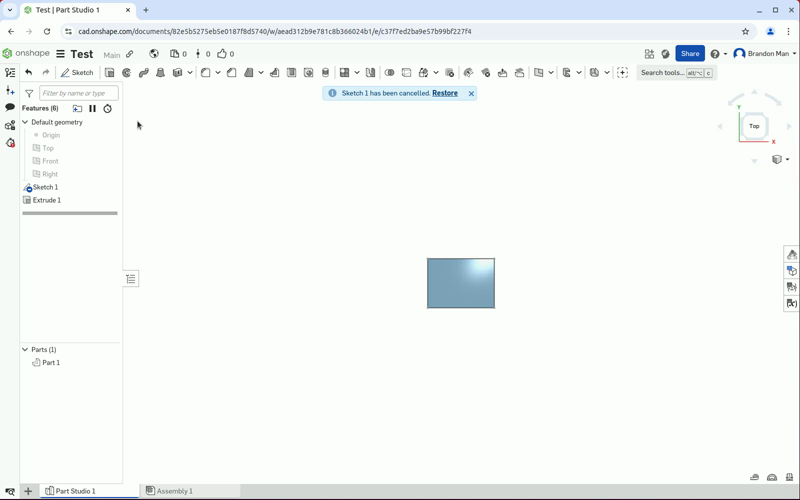
key(shift+h)
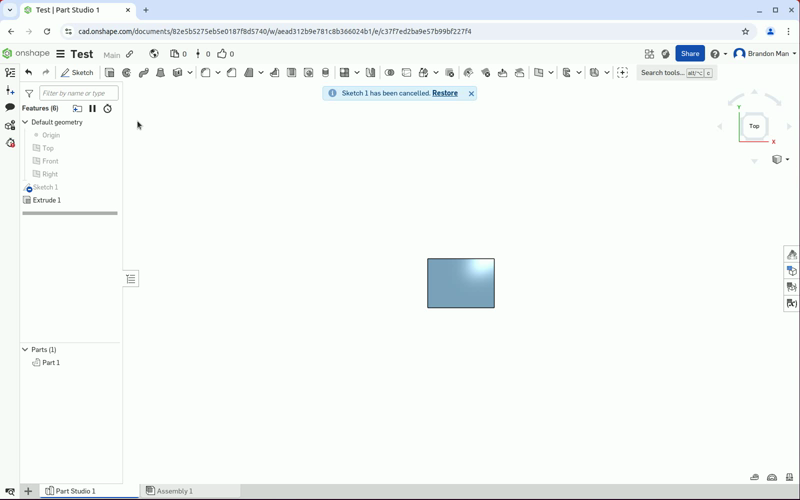
mouse_move(73, 189)
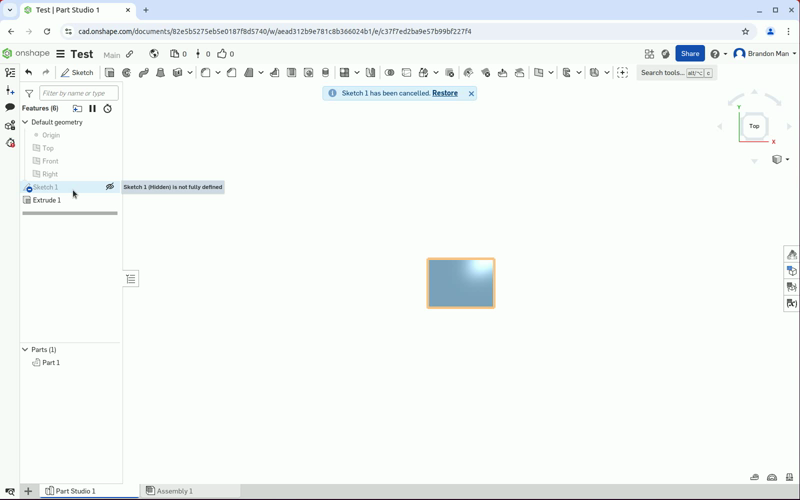
click(73, 189)
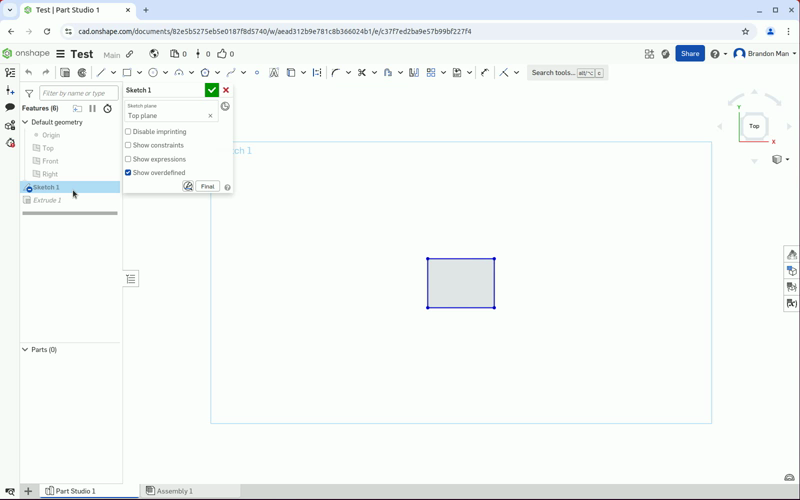
mouse_move(229, 92)
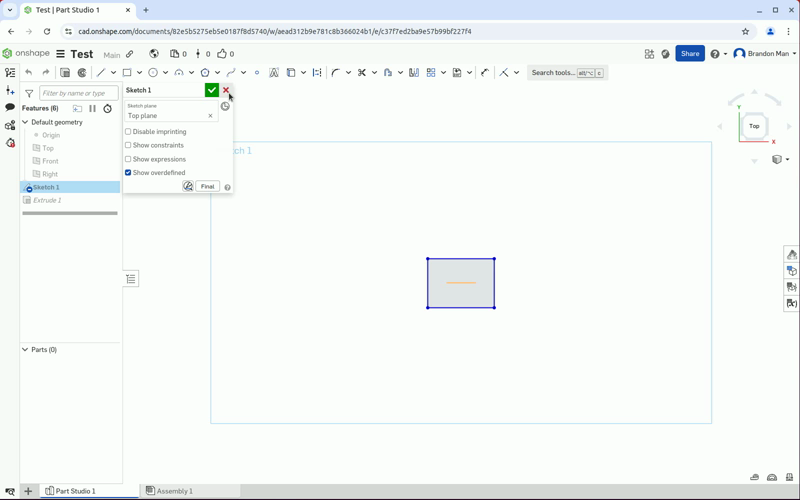
click(229, 92)
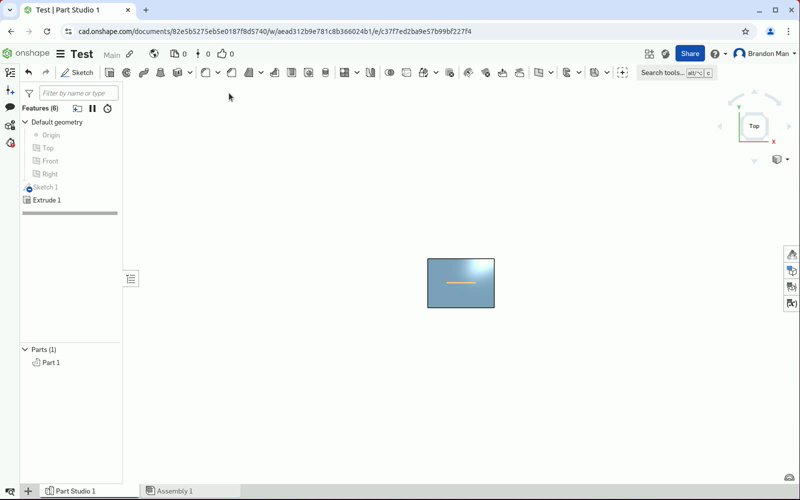
mouse_move(73, 352)
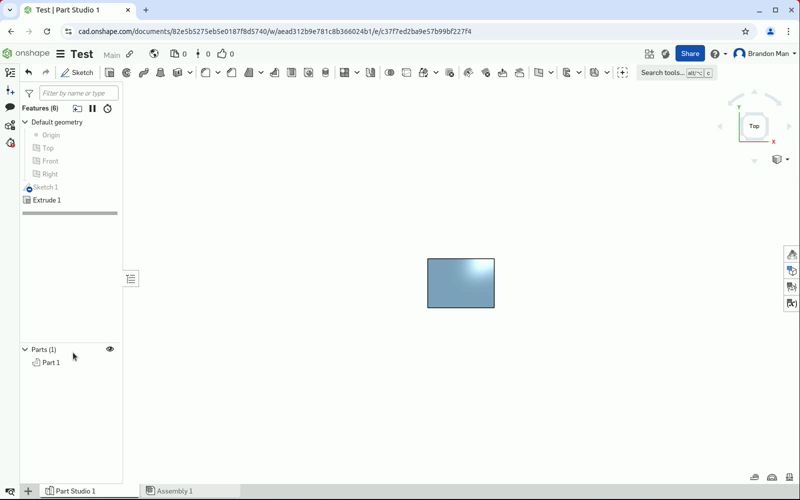
key(y)
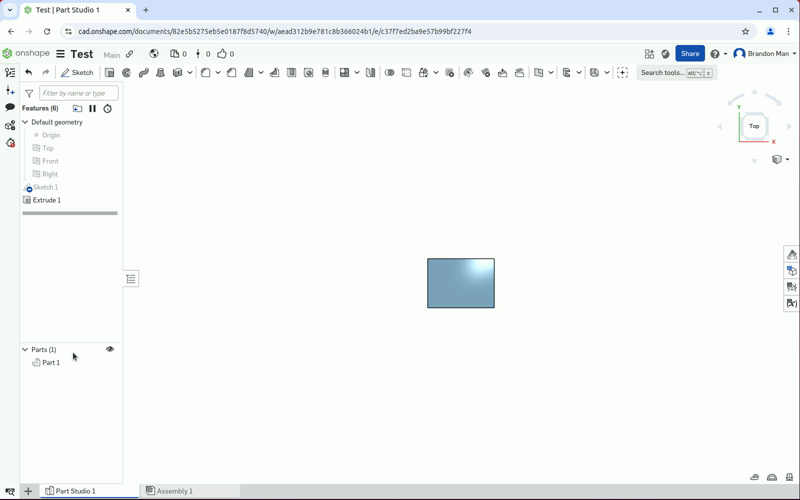
key(shift+p)
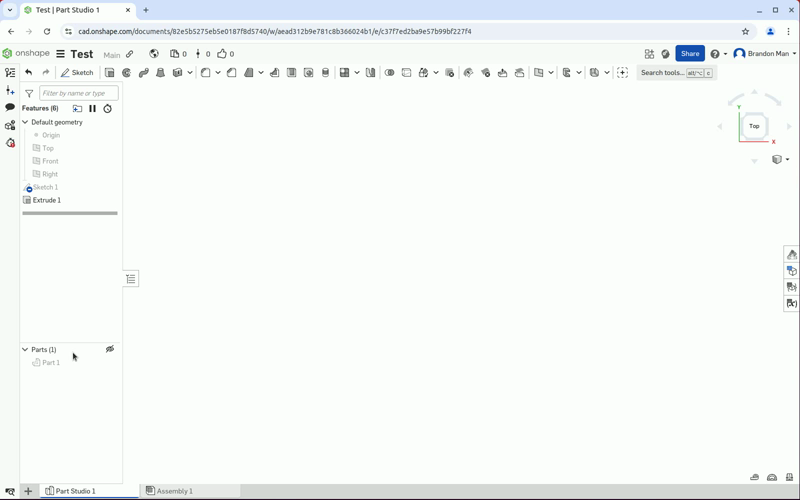
key(space)
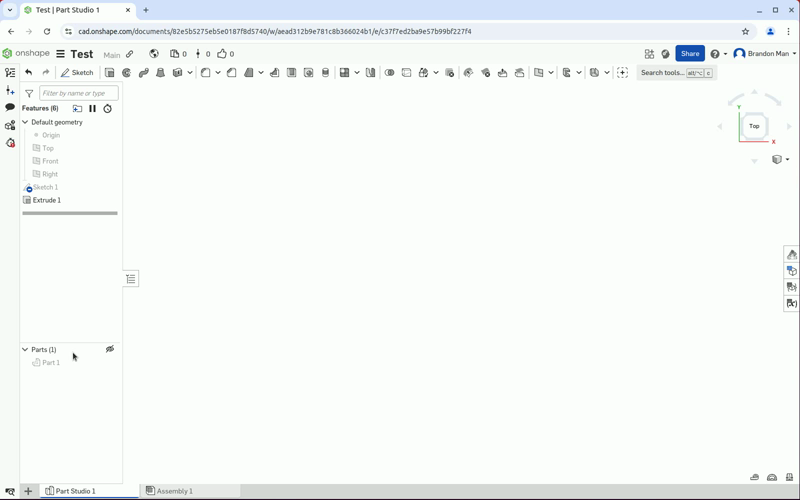
key_down(shift)
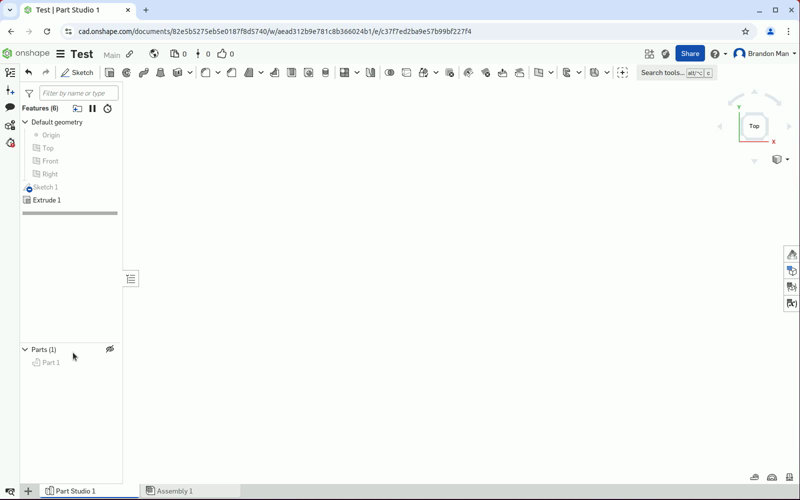
key(up)
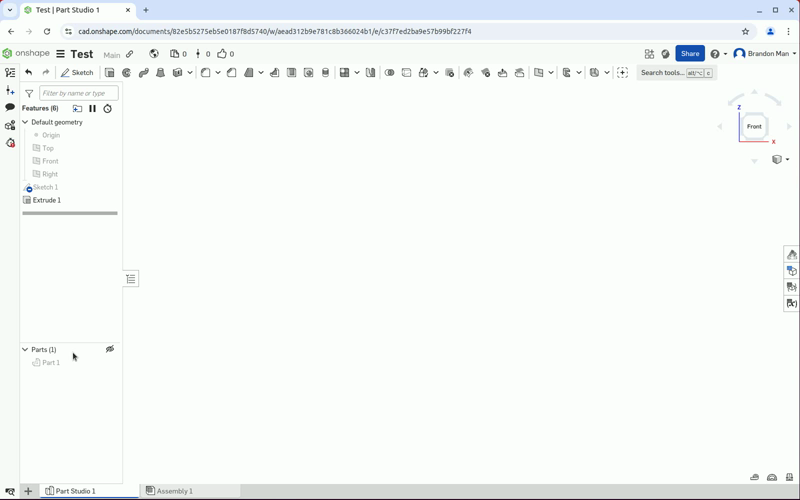
key_up(shift)
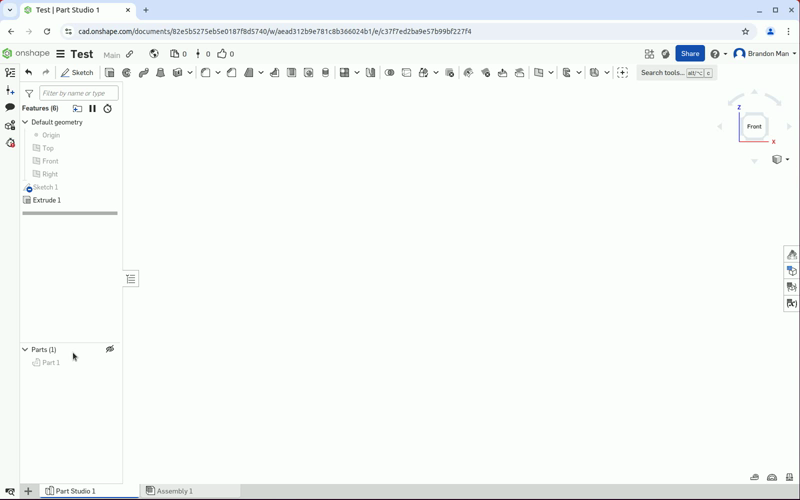
key(space)
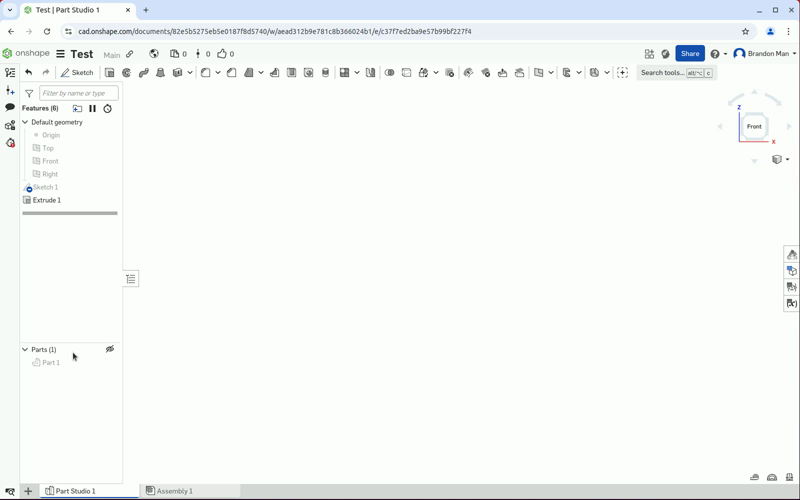
key_down(shift)
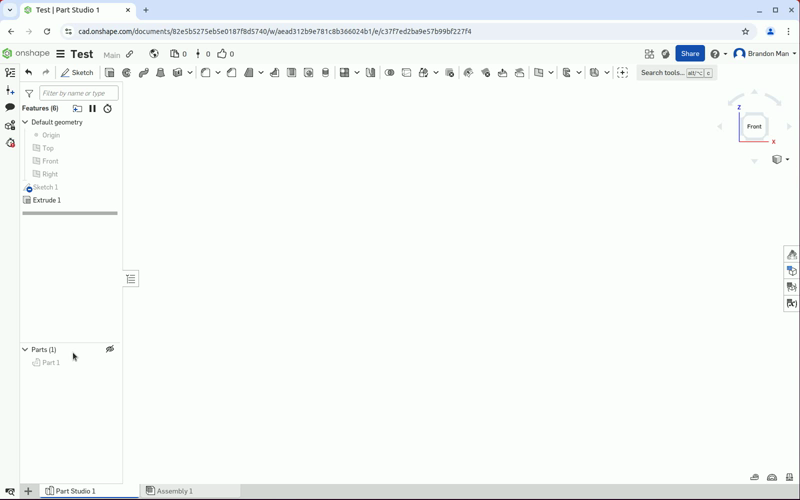
key(left)
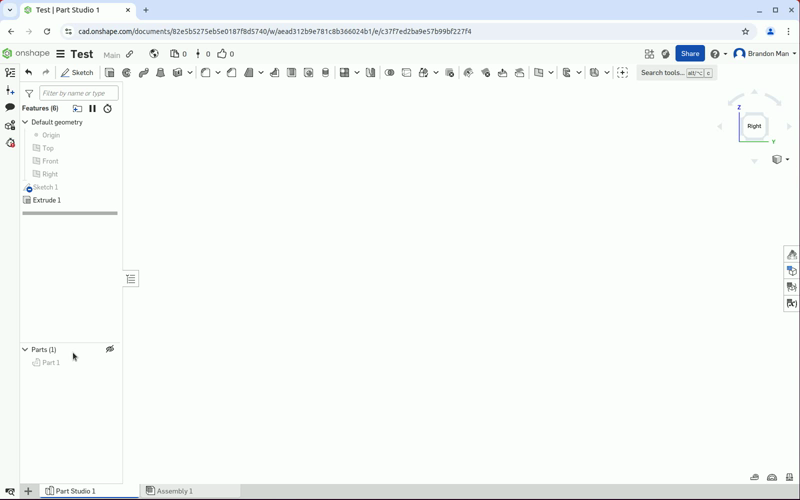
key_up(shift)
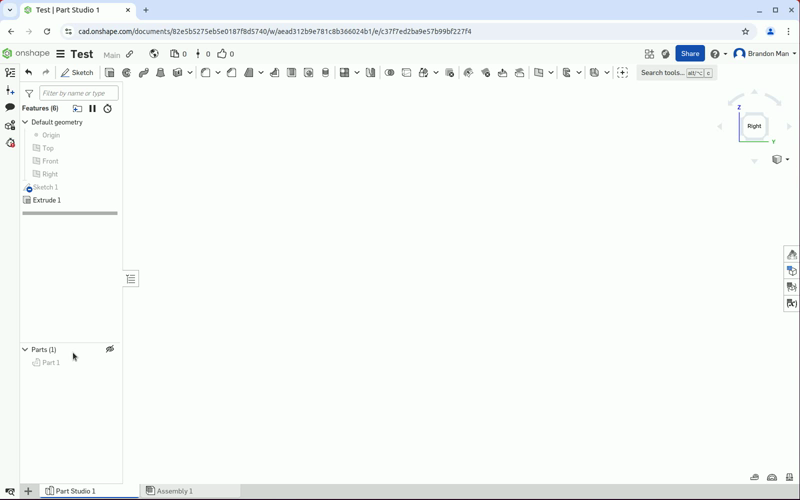
mouse_move(73, 352)
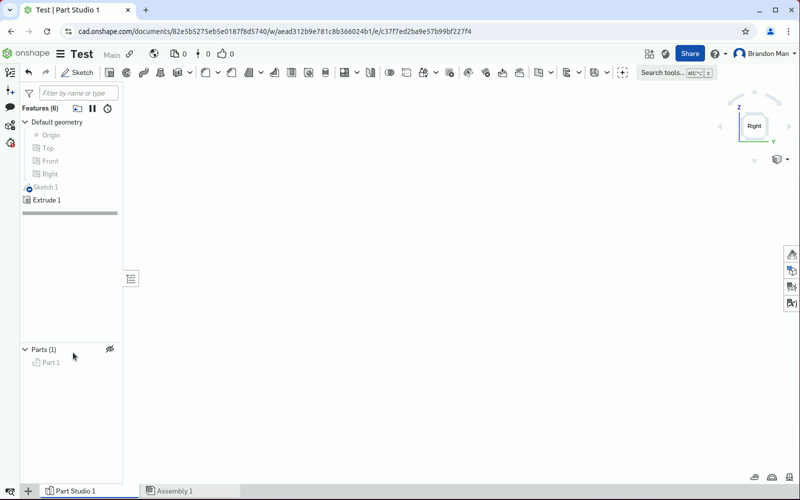
key(shift+y)
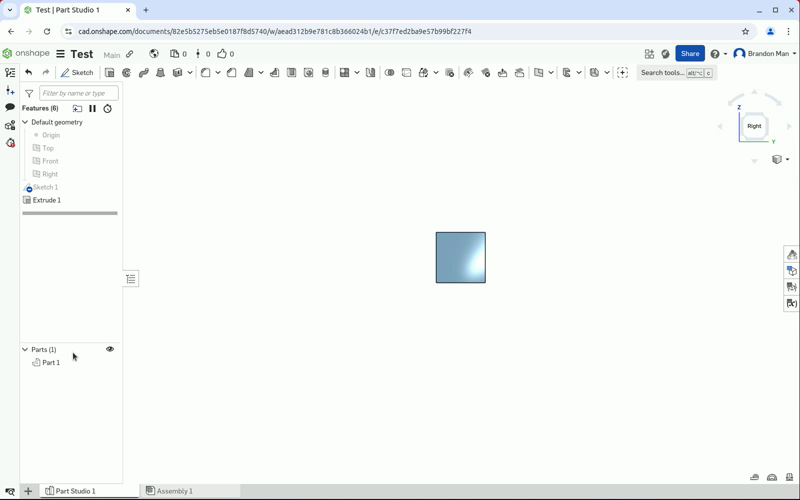
mouse_move(541, 75)
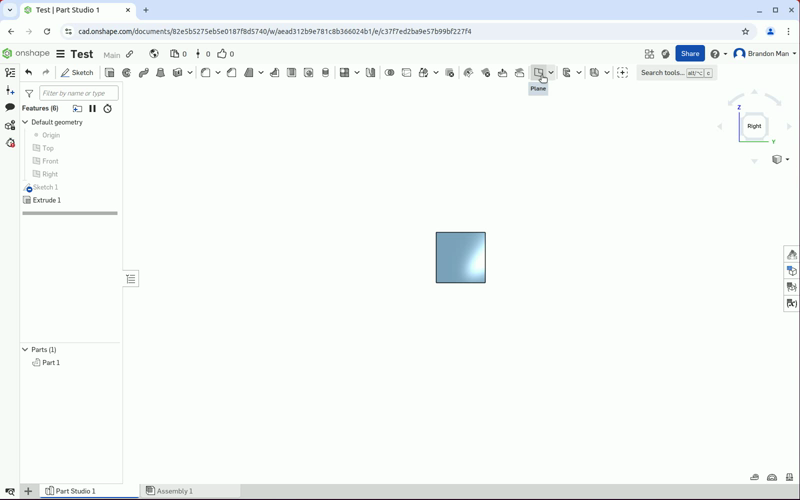
click(541, 75)
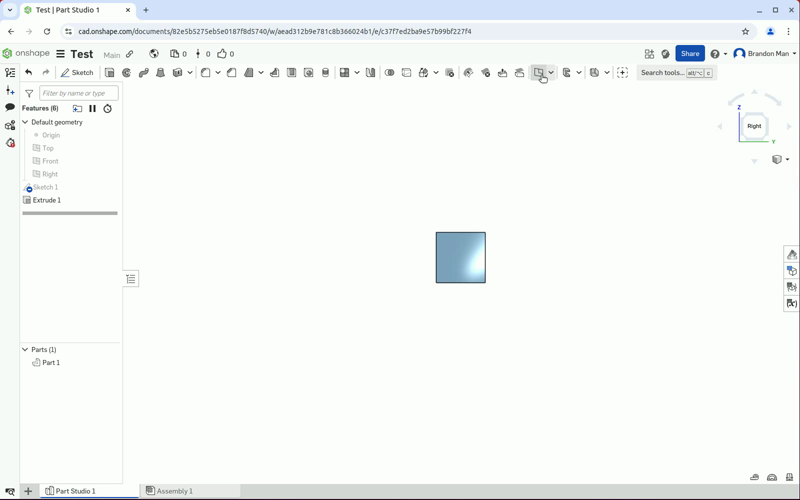
mouse_move(73, 176)
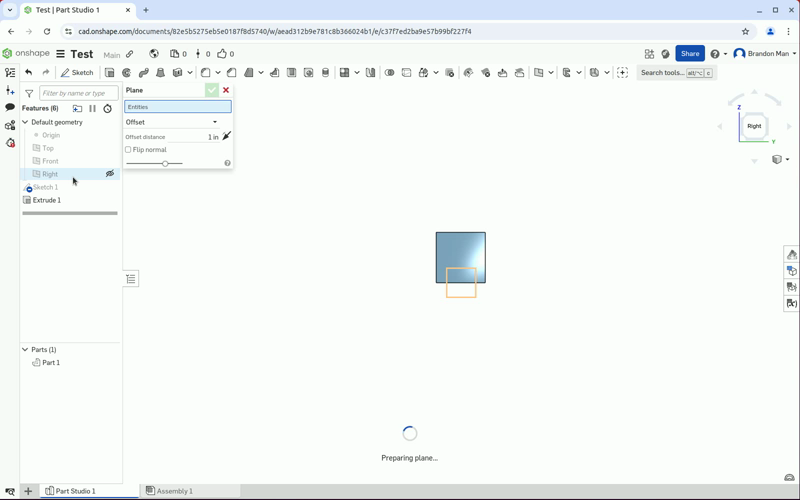
click(73, 176)
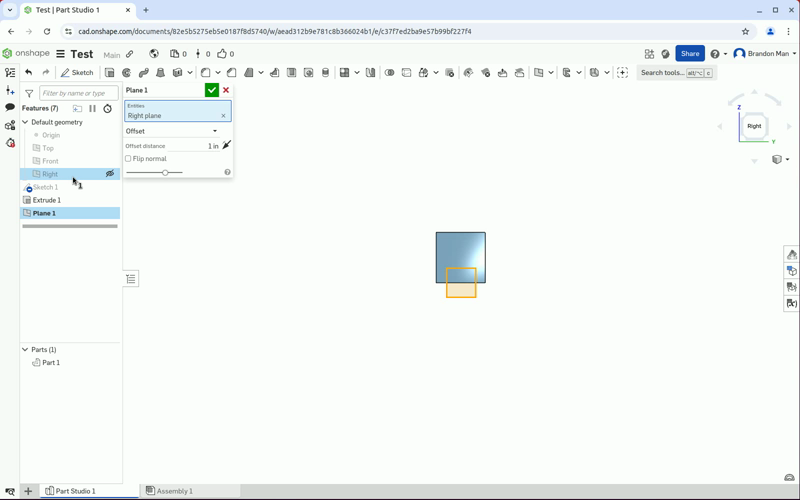
key(tab, 2)
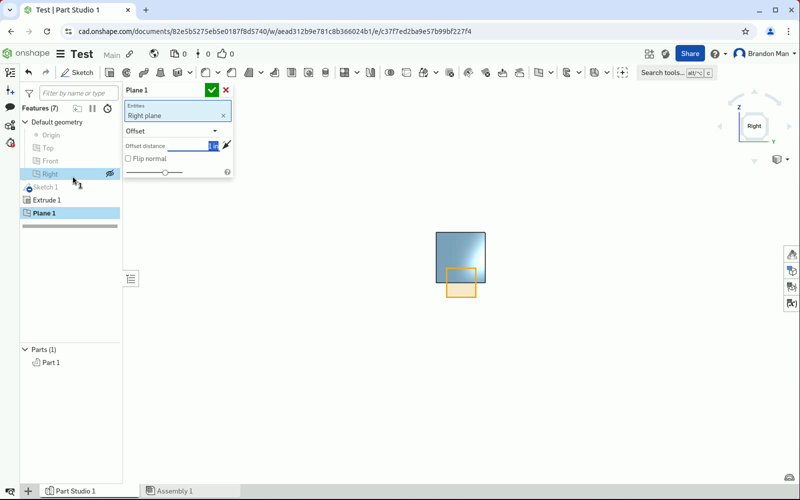
text(6.748)
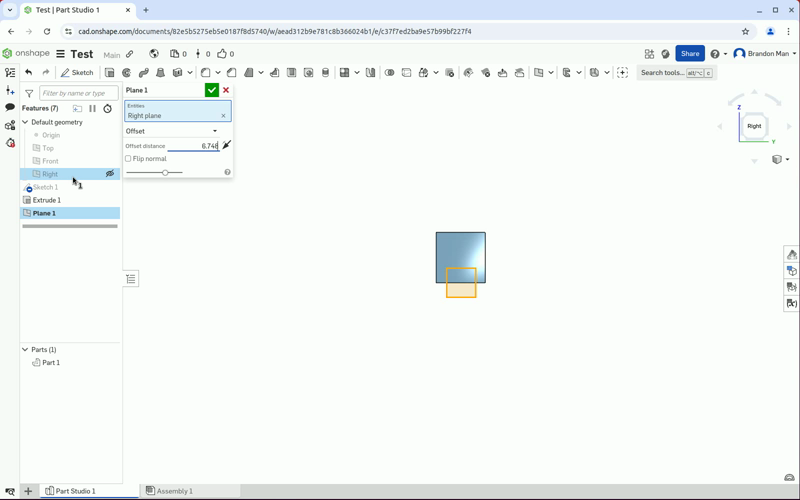
key(enter, 2)
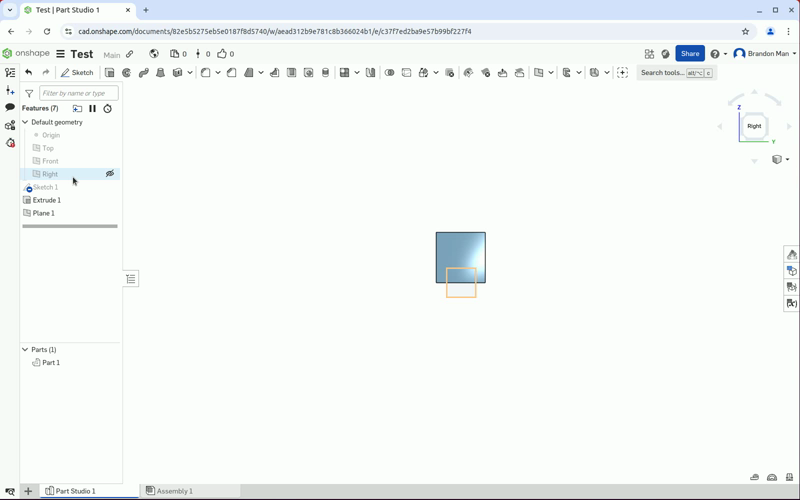
key(shift+s)
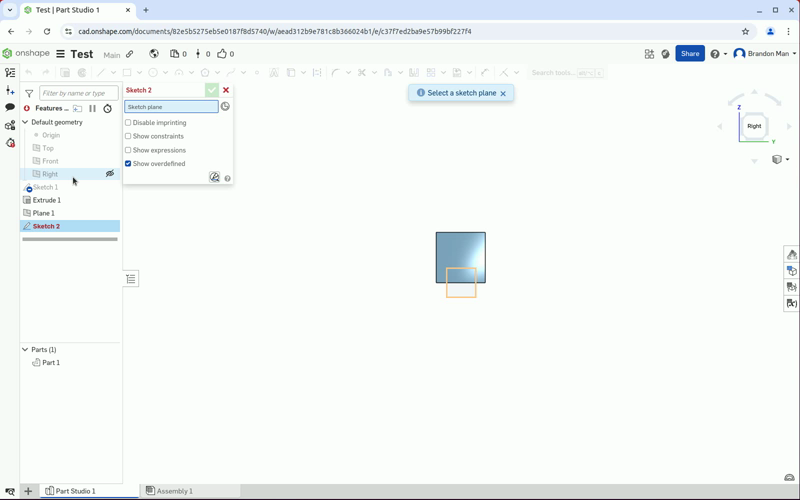
mouse_move(73, 215)
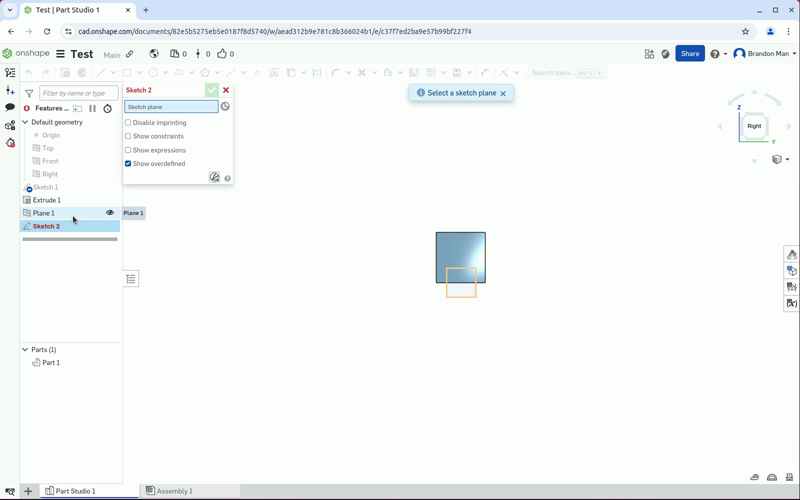
click(73, 215)
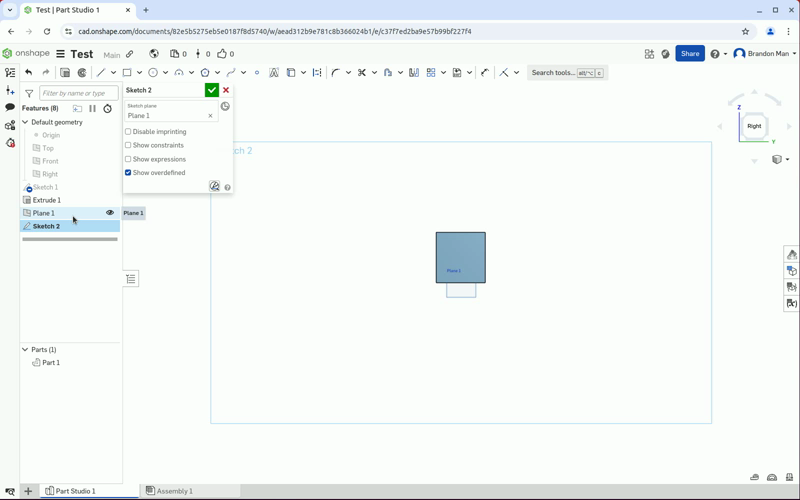
mouse_move(73, 352)
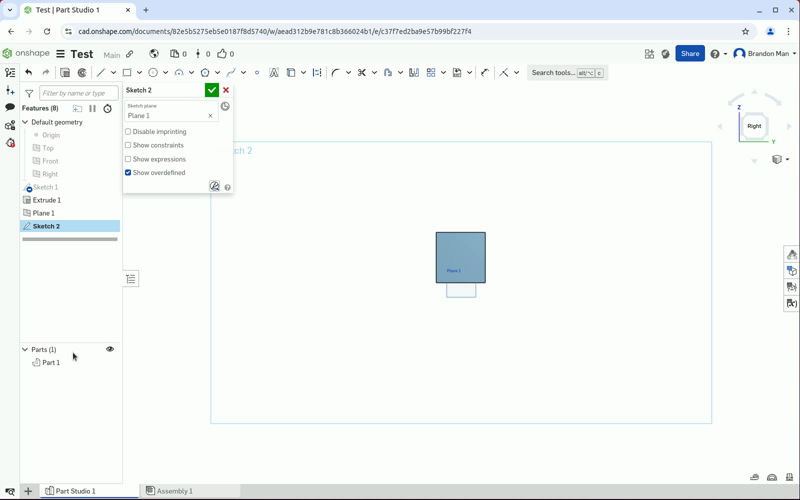
key(y)
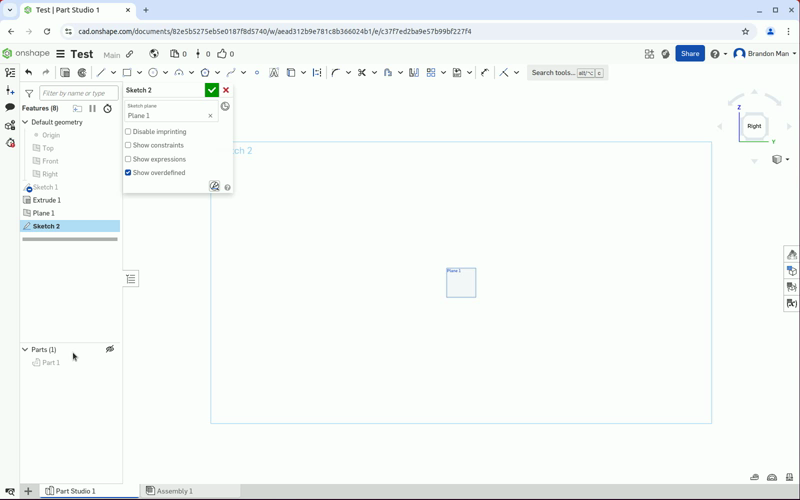
key(l)
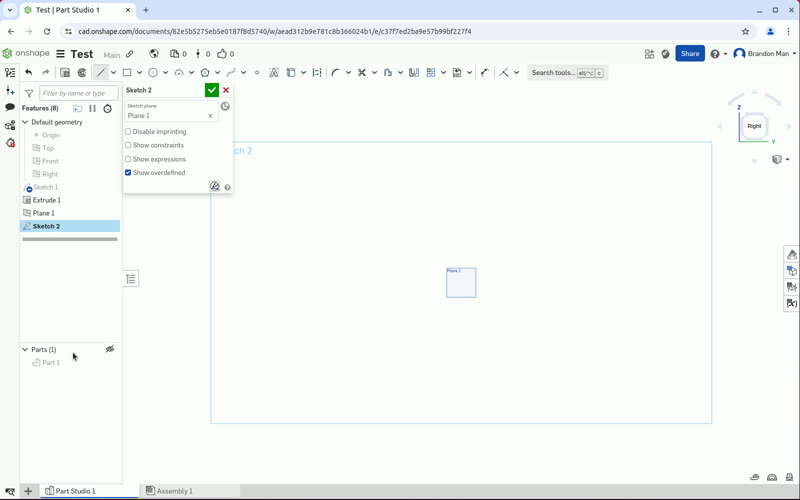
key_down(shift)
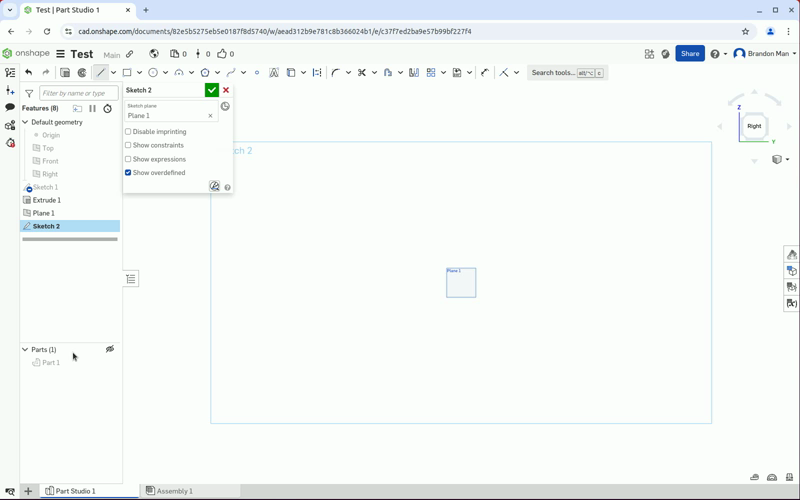
mouse_move(436, 232)
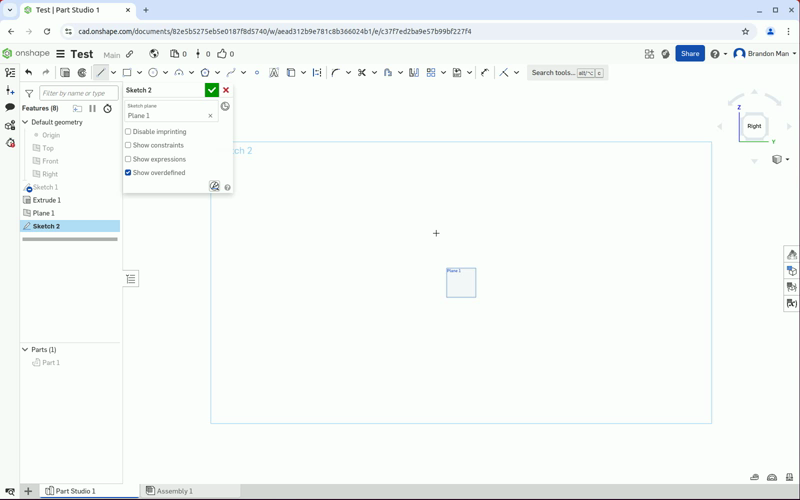
click(436, 232)
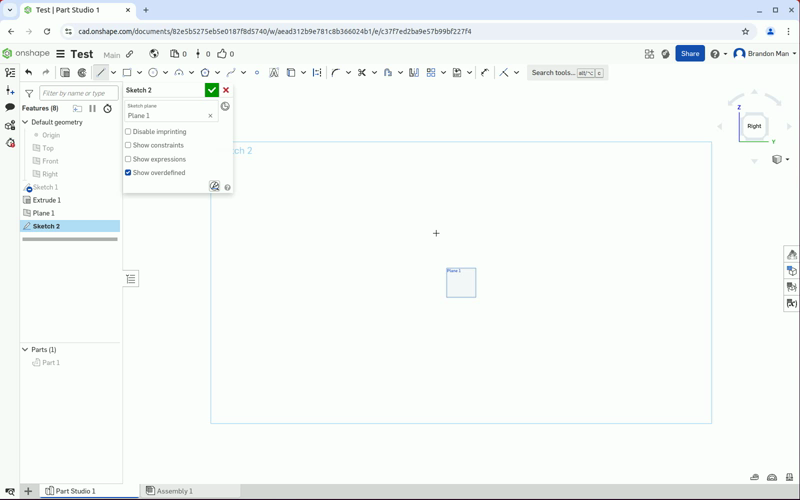
key_up(shift)
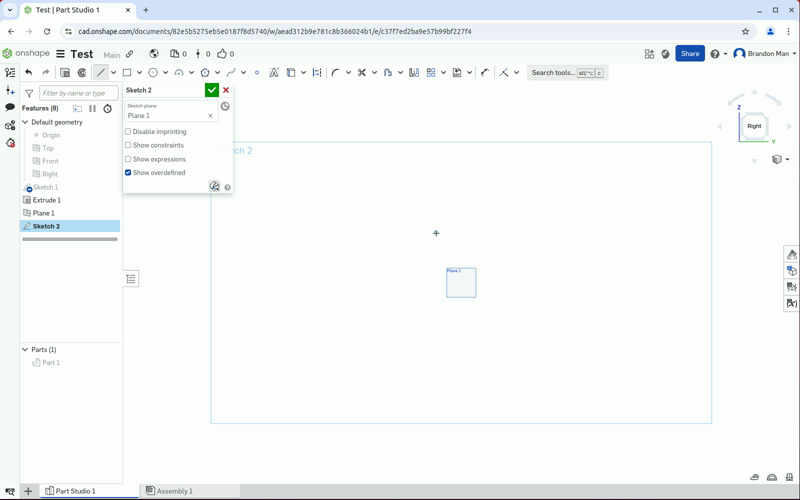
key_down(shift)
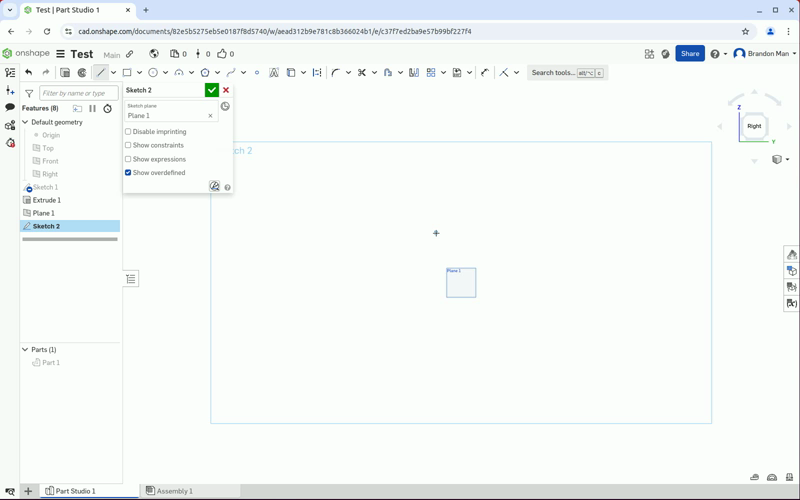
mouse_move(466, 232)
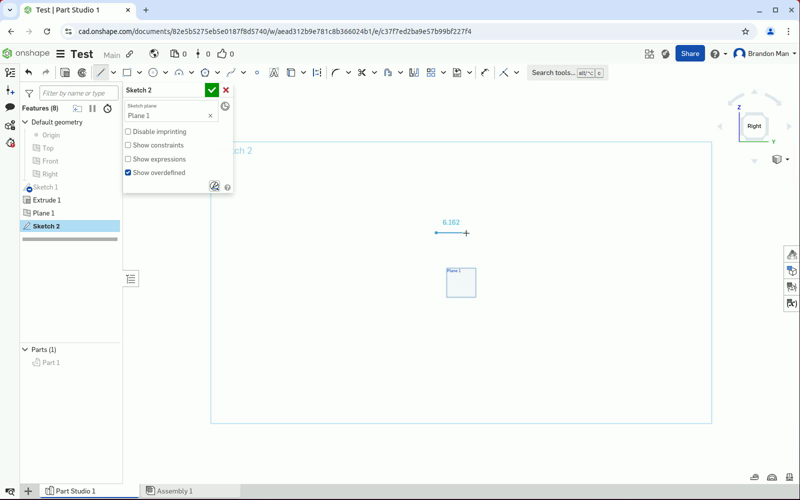
mouse_move(485, 232)
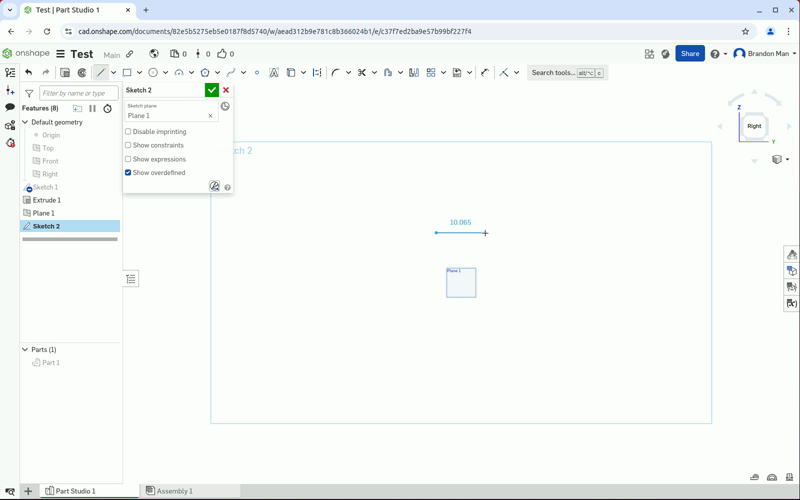
click(485, 232)
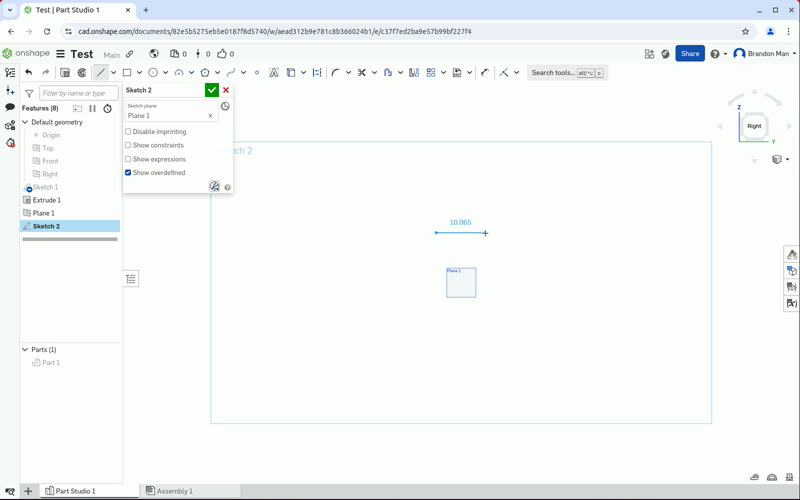
key_up(shift)
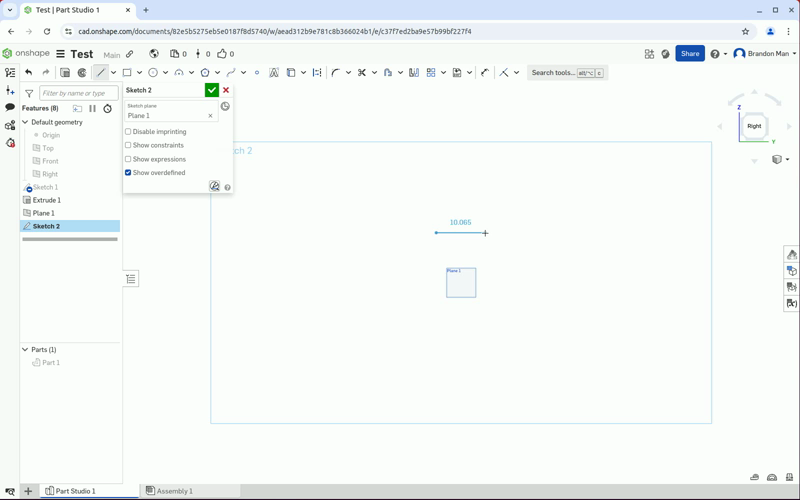
key_down(shift)
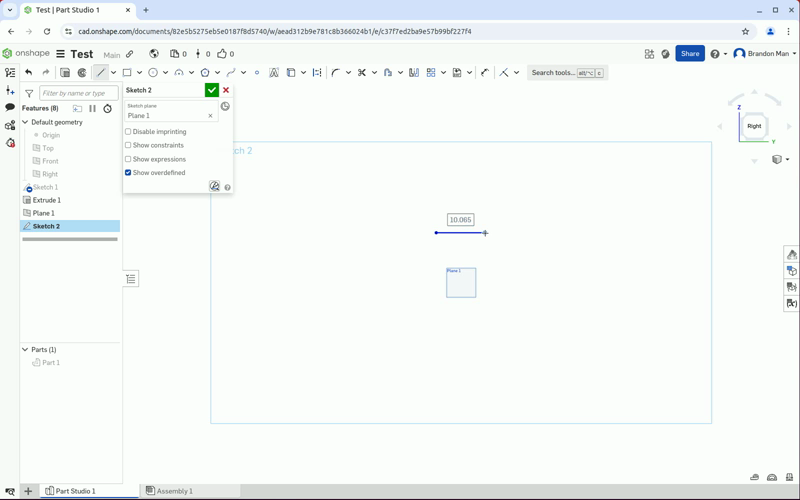
mouse_move(460, 169)
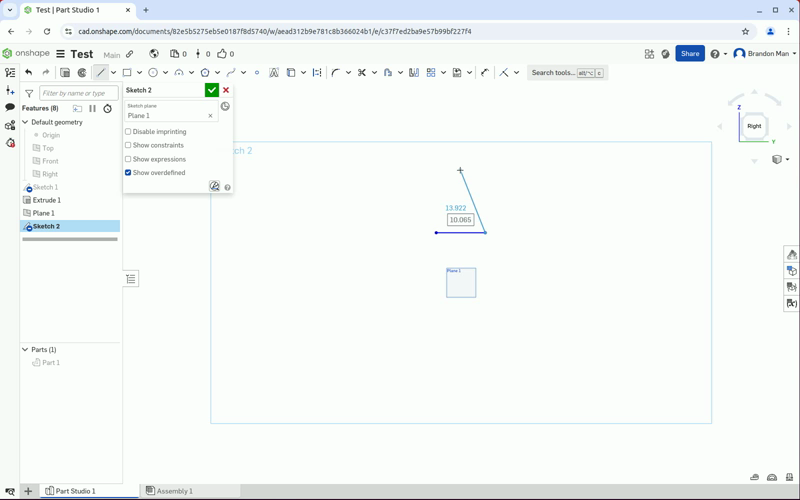
click(460, 169)
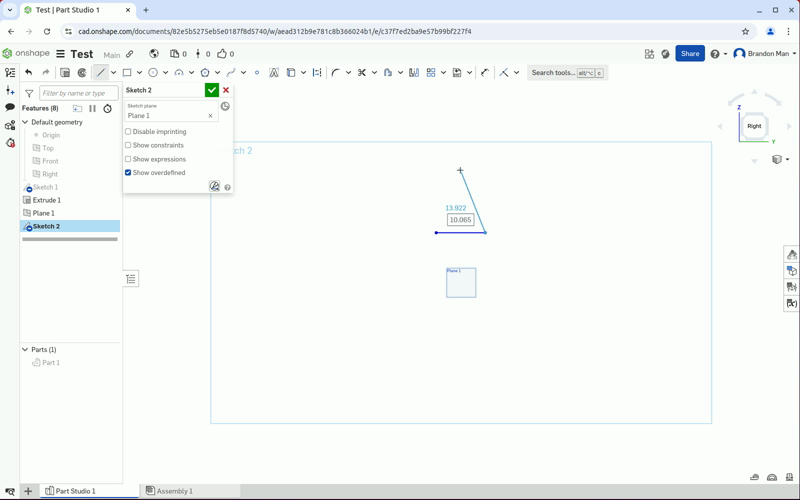
key_up(shift)
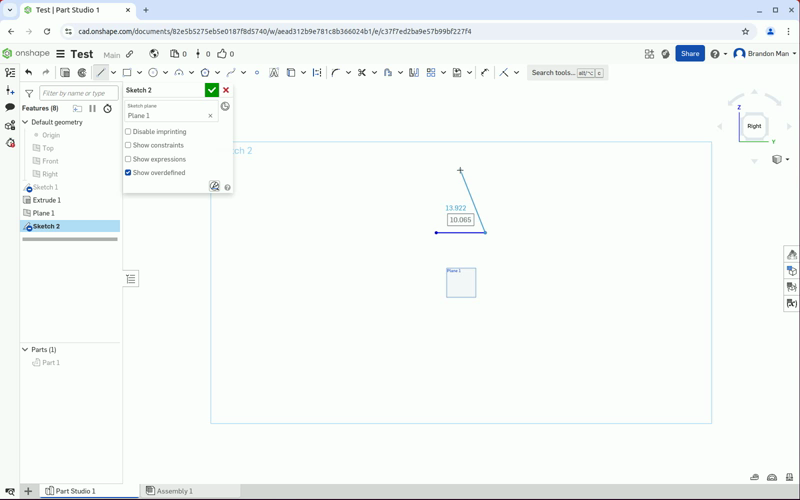
key_down(shift)
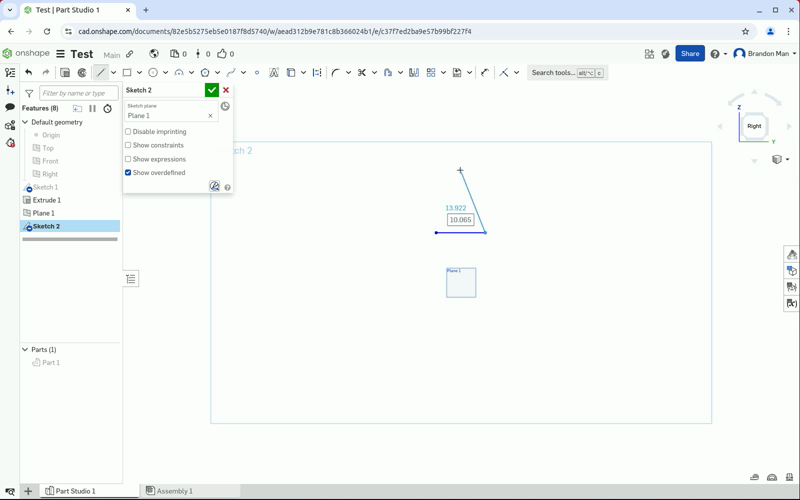
mouse_move(490, 169)
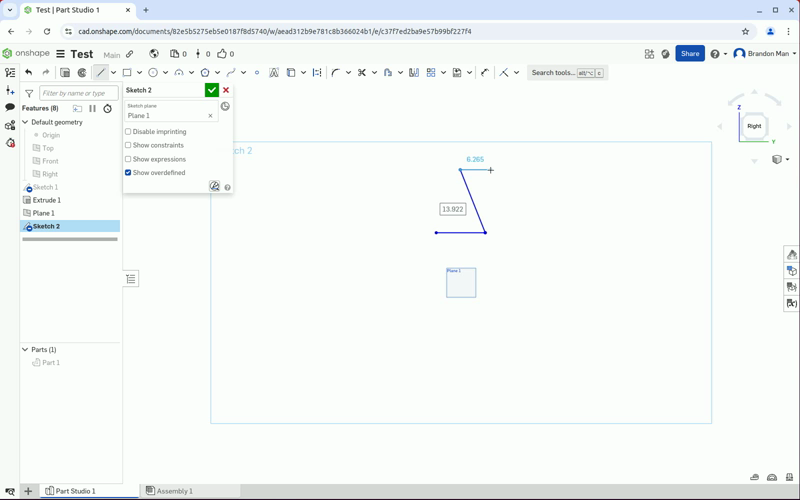
mouse_move(444, 189)
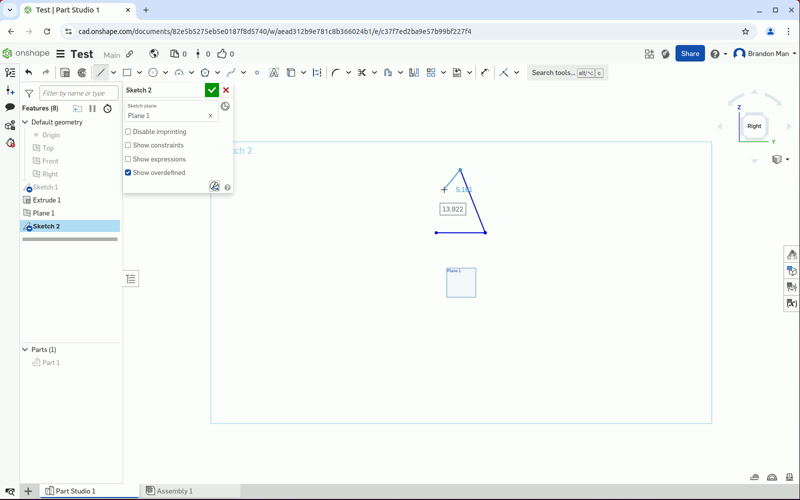
click(444, 189)
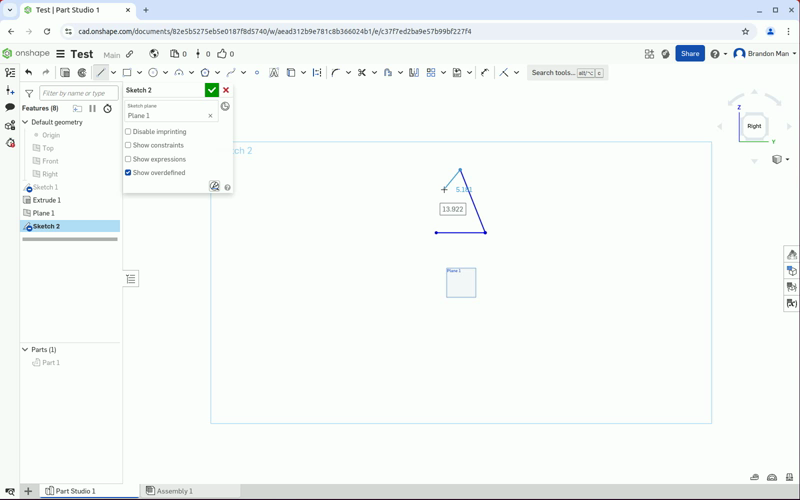
key_up(shift)
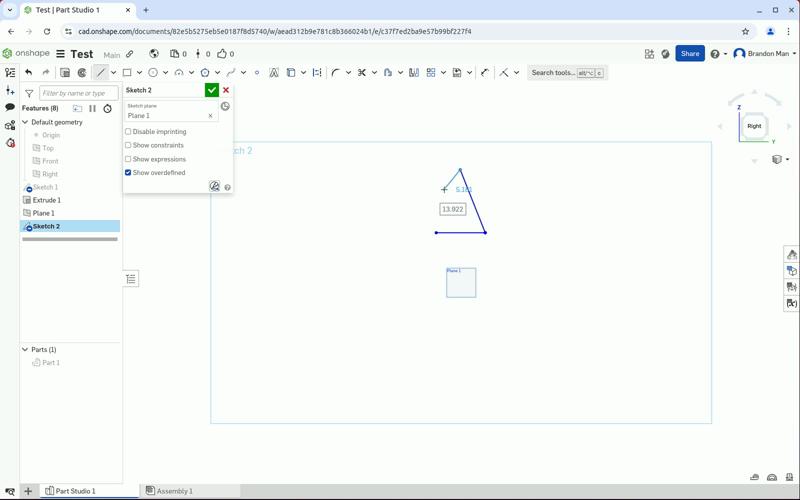
mouse_move(474, 189)
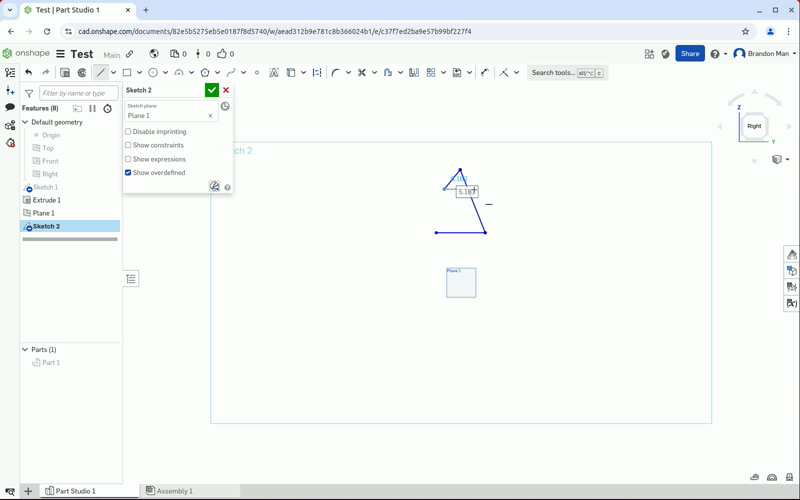
key_down(shift)
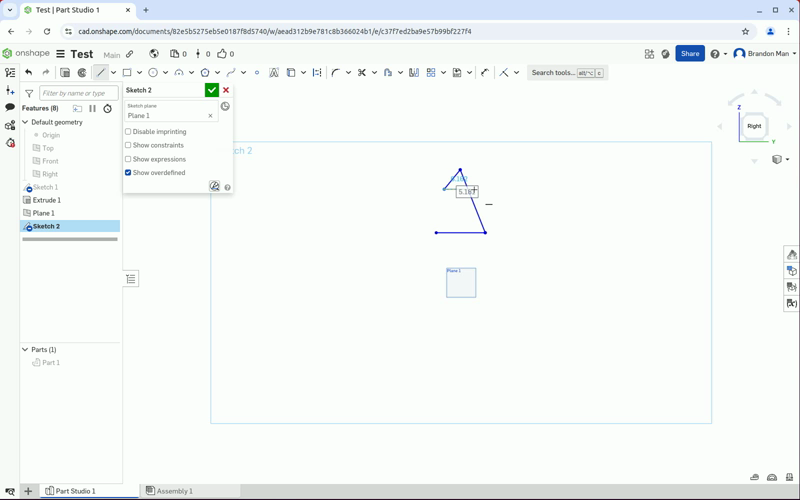
mouse_move(436, 232)
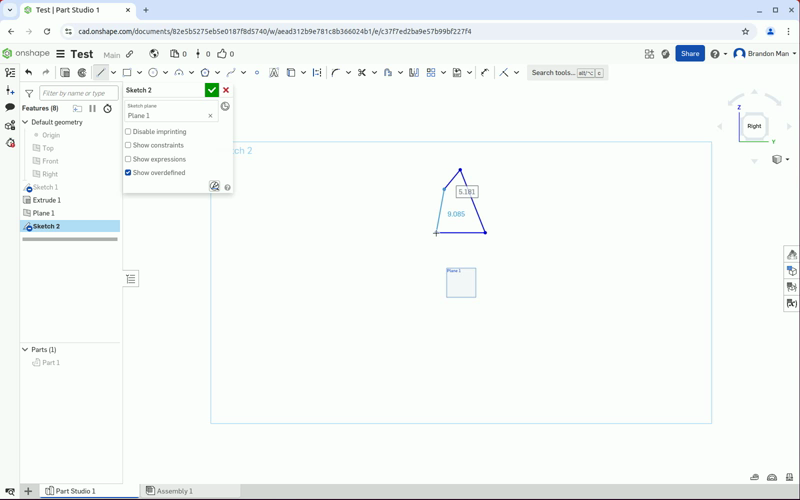
key_up(shift)
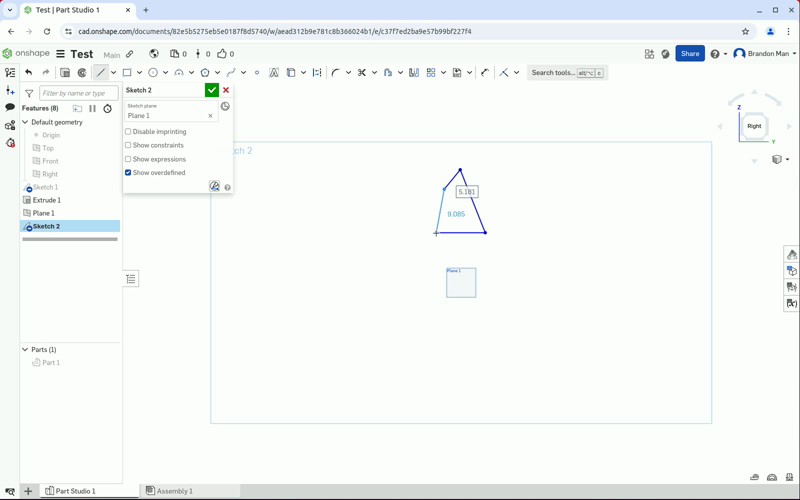
click(436, 232)
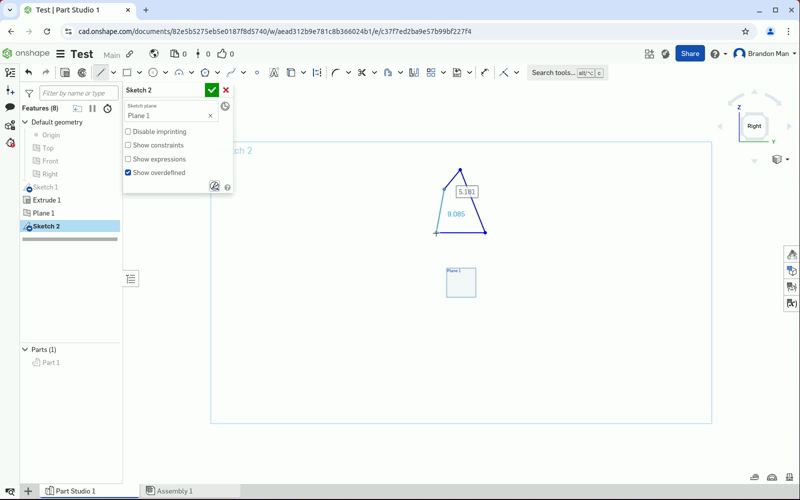
key(esc)
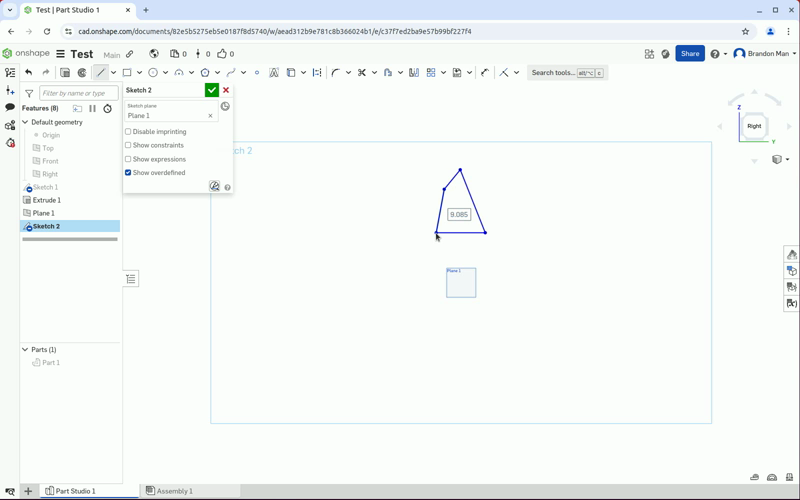
mouse_move(458, 208)
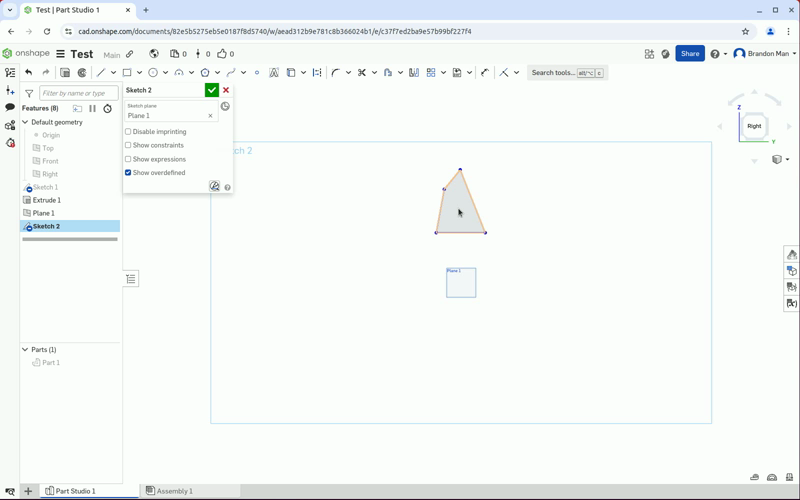
click(458, 208)
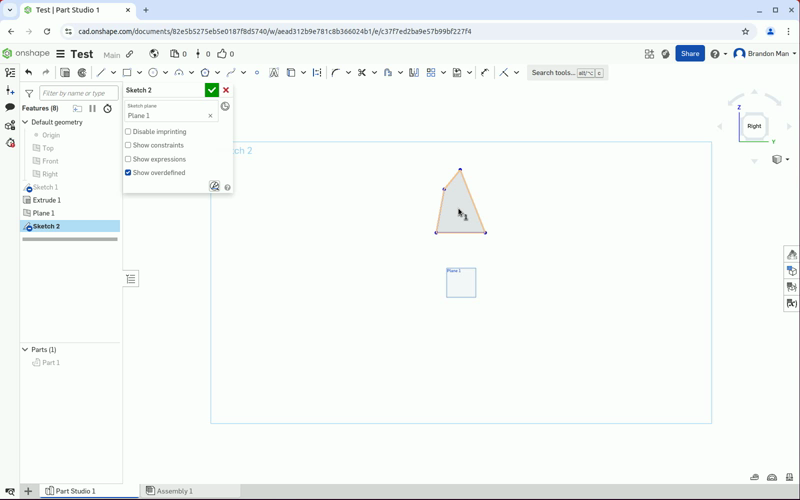
mouse_move(73, 352)
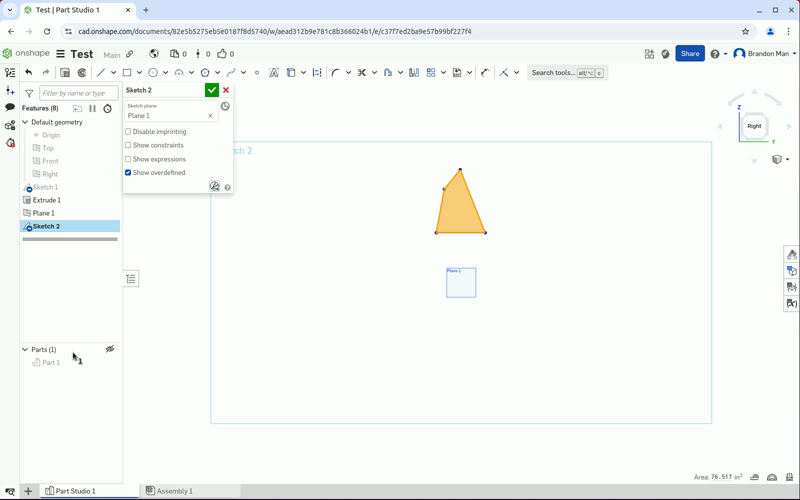
key(shift+y)
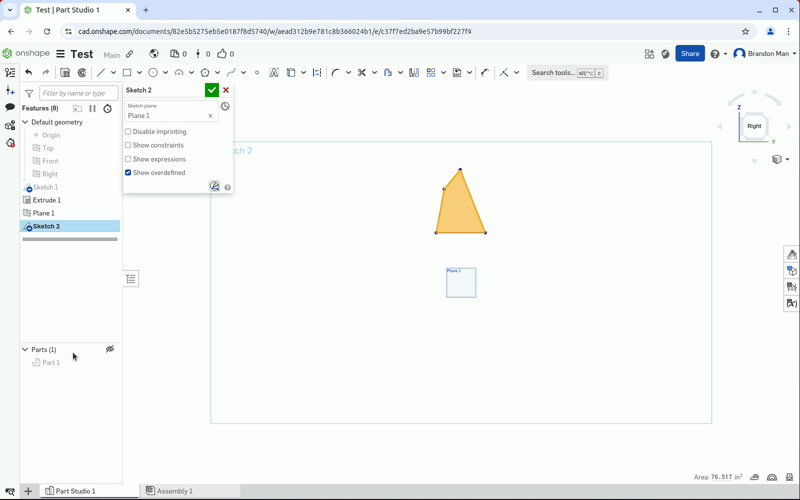
key(shift+e)
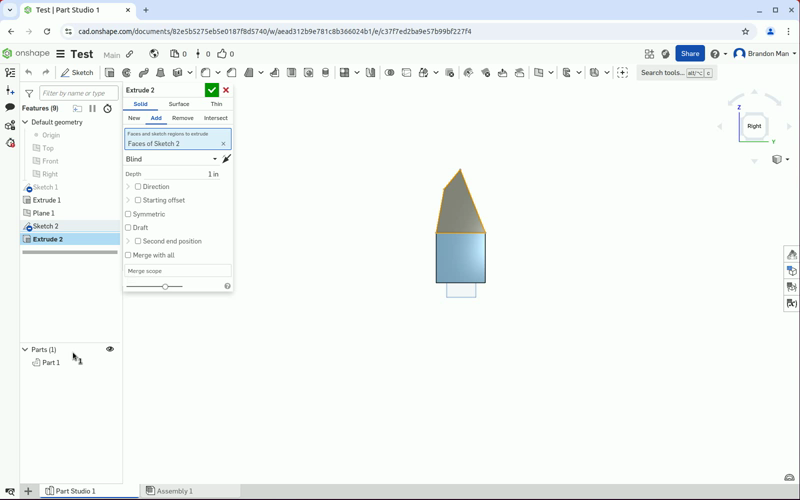
mouse_move(143, 106)
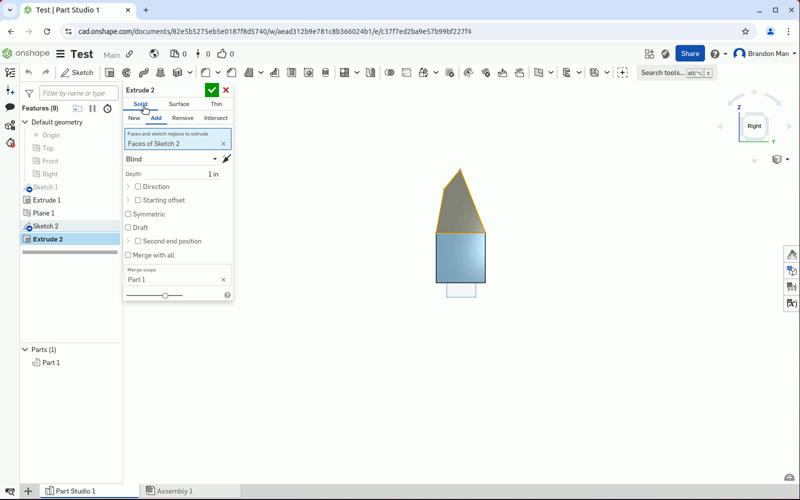
click(143, 106)
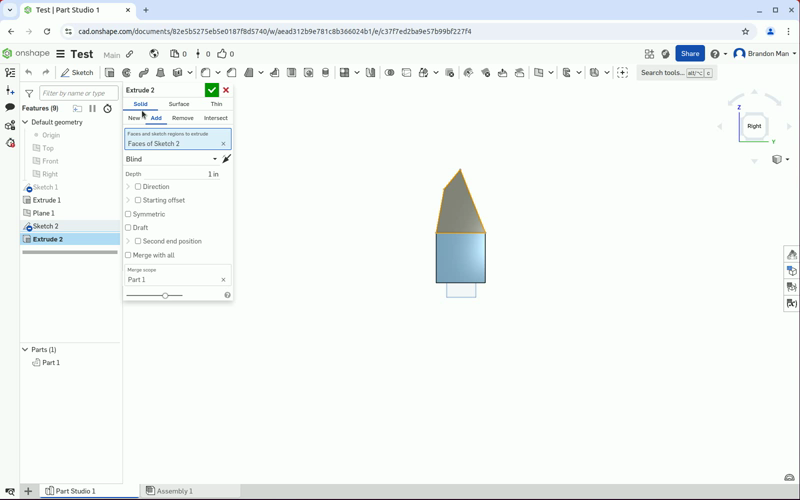
mouse_move(137, 120)
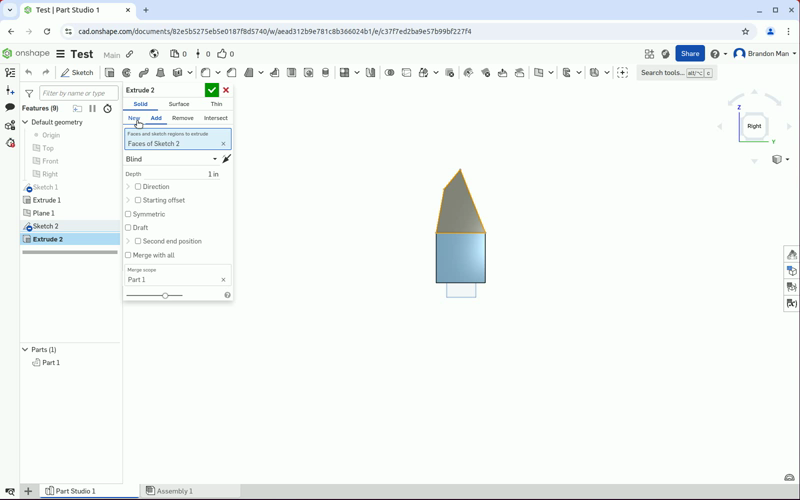
click(137, 120)
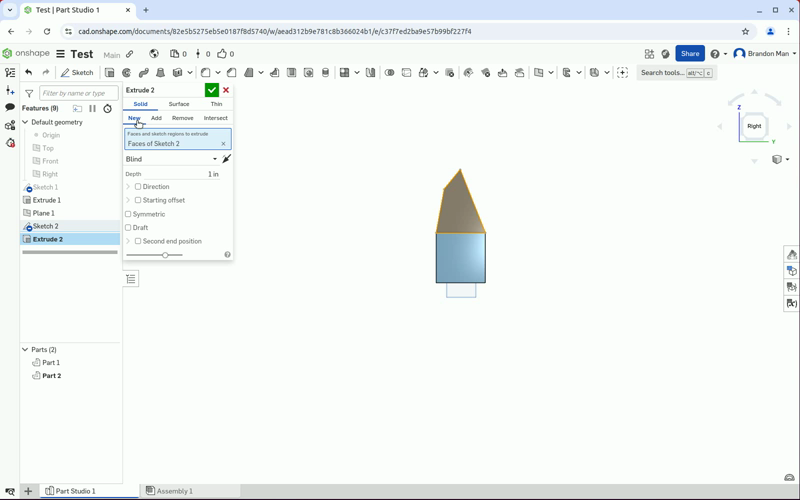
key(tab, 4)
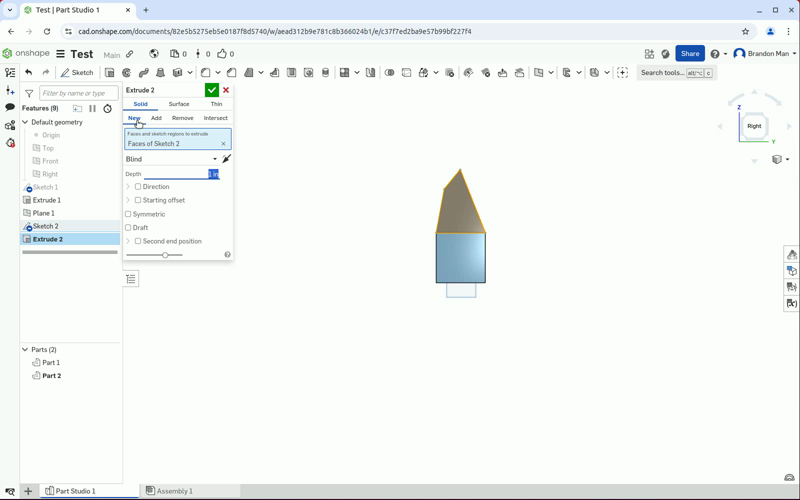
text(-13.721)
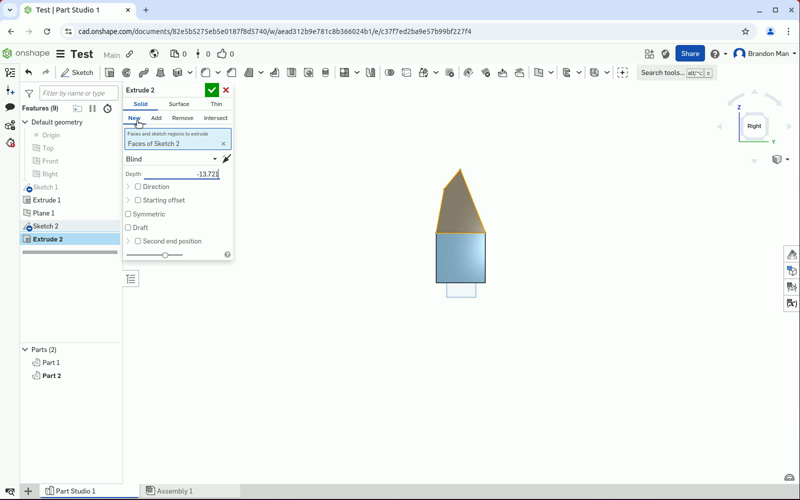
key(enter)
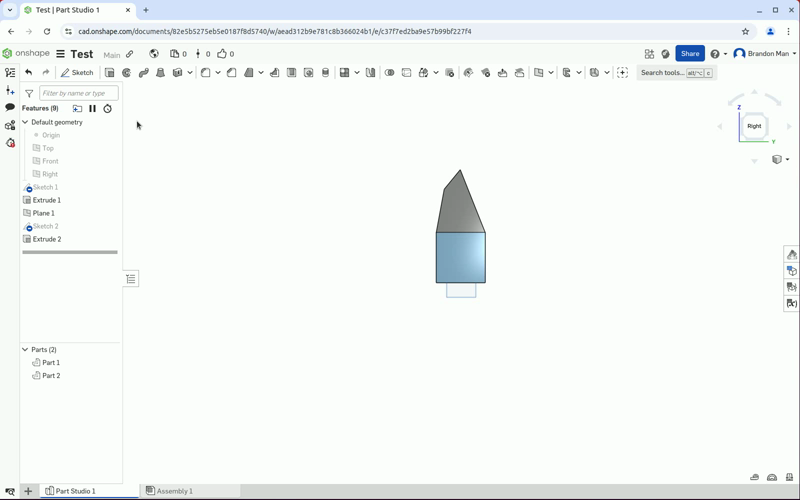
key(shift+h)
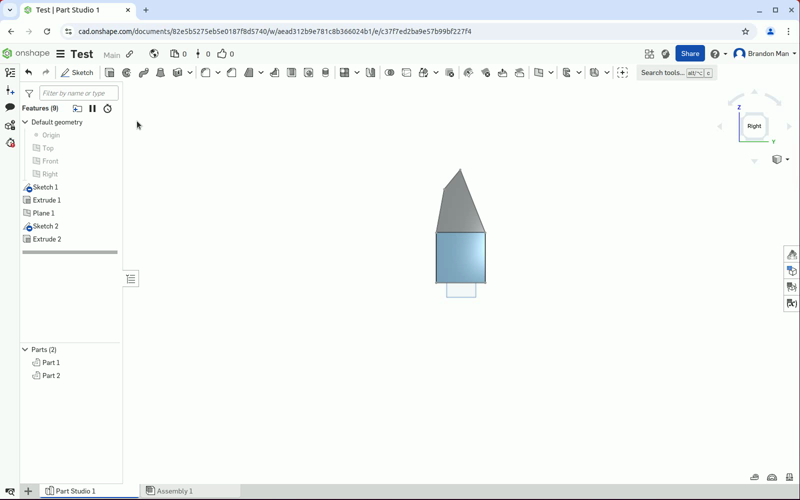
key(shift+h)
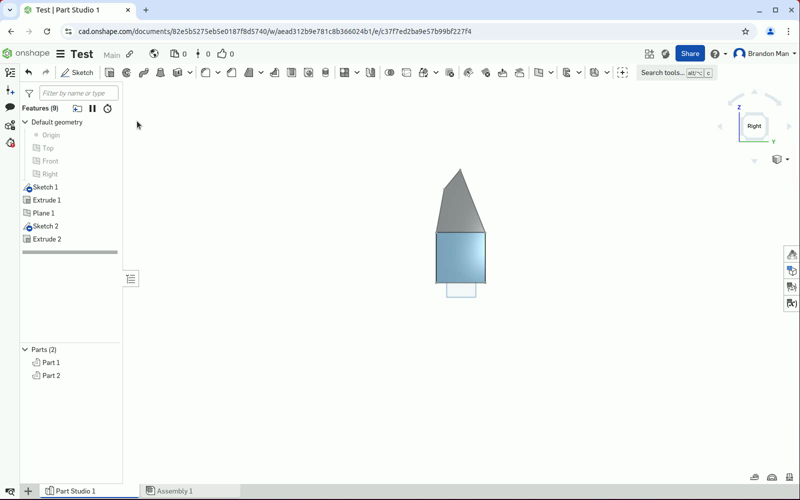
key(shift+7)
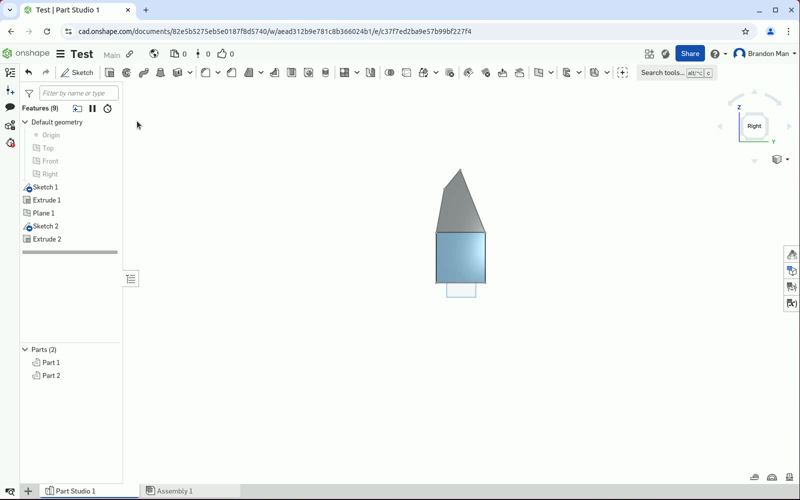
key(right, 2)
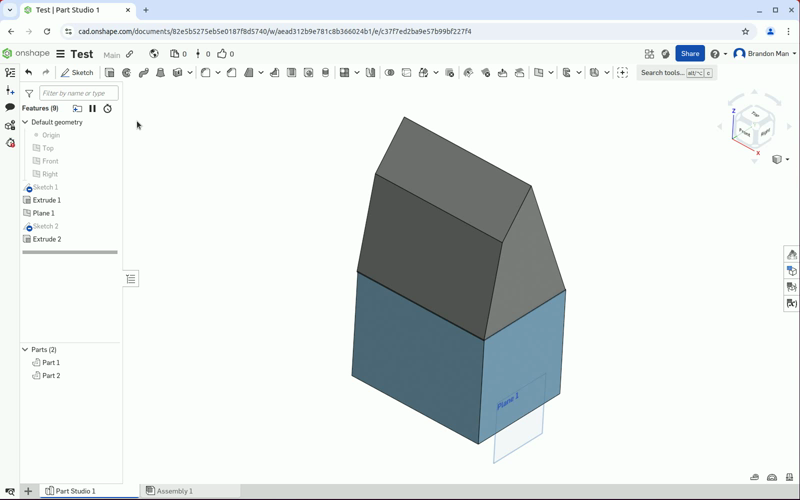
key(down, 2)
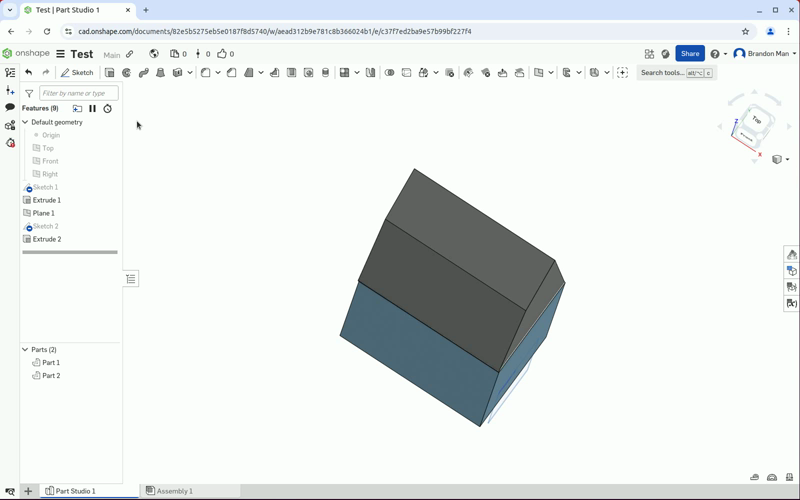
key(up, 2)
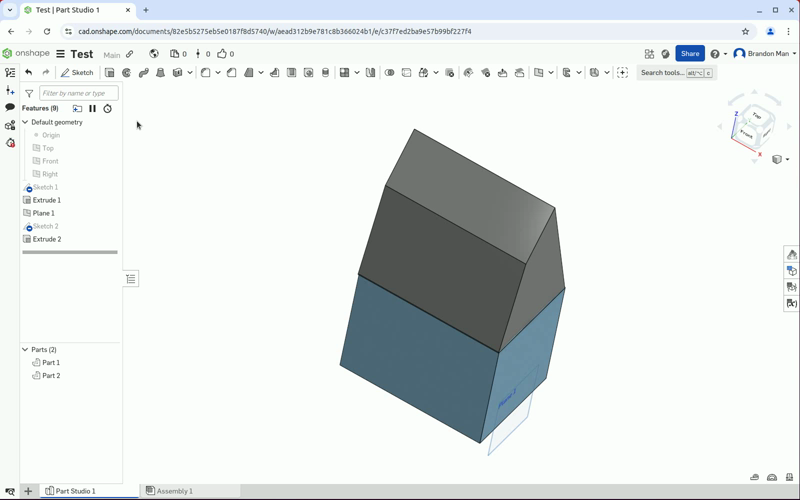
key(left, 2)
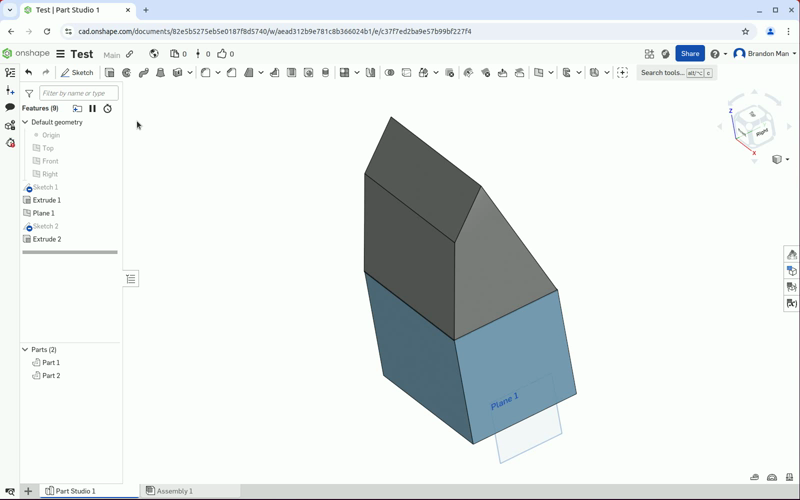
mouse_move(73, 189)
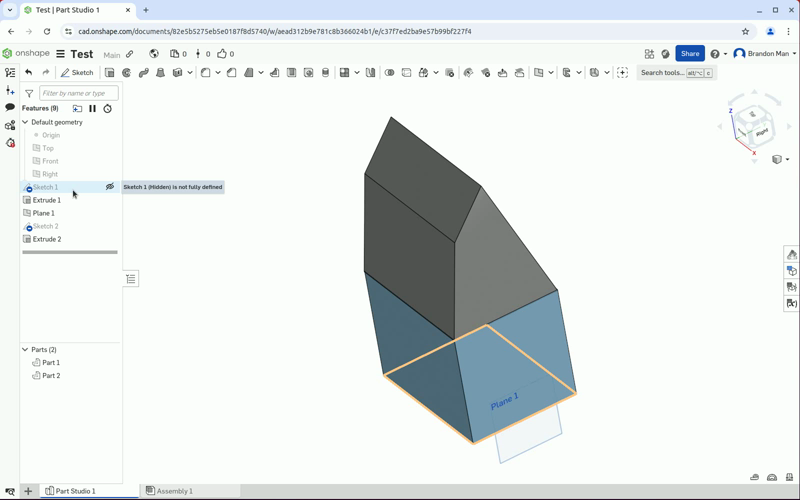
click(73, 189)